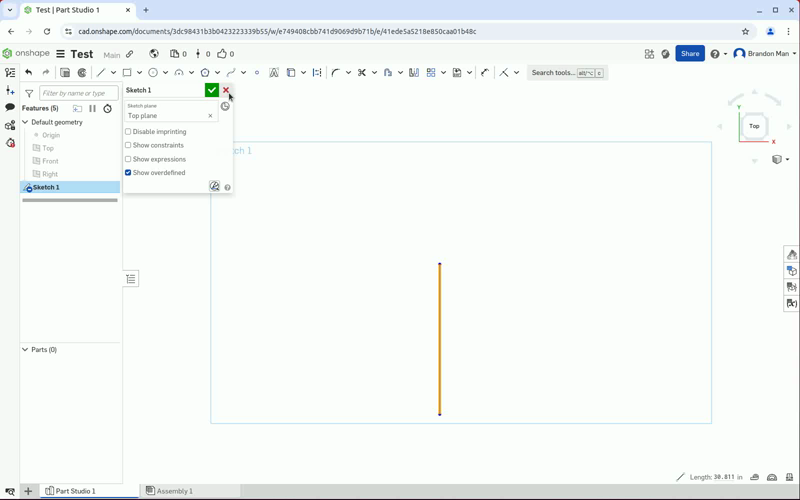
key(shift+h)
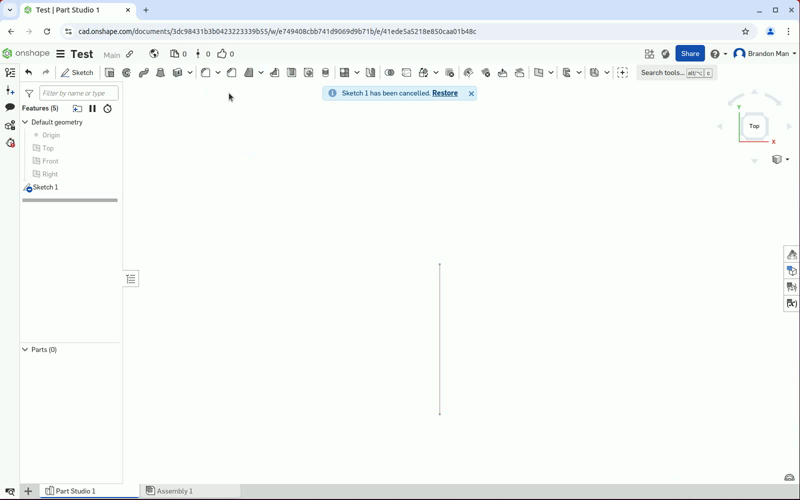
key(shift+s)
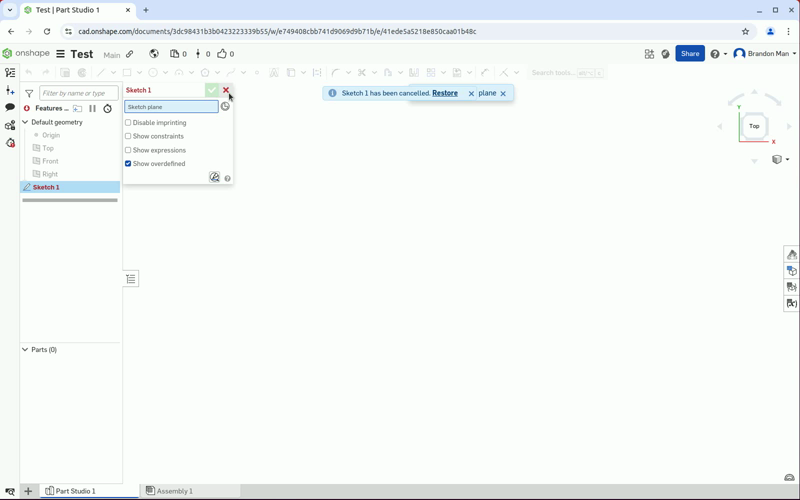
mouse_move(73, 150)
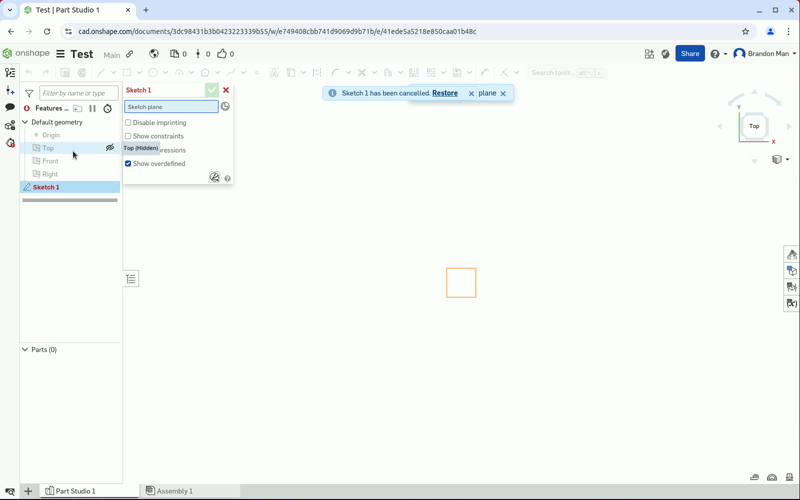
click(73, 150)
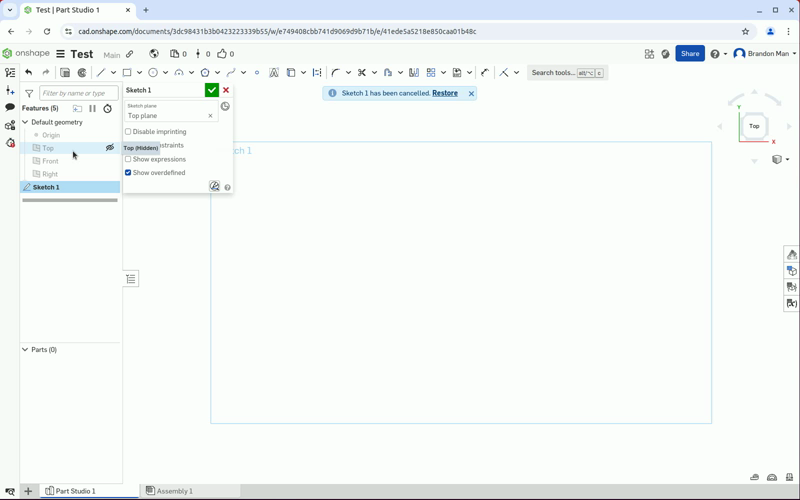
mouse_move(73, 352)
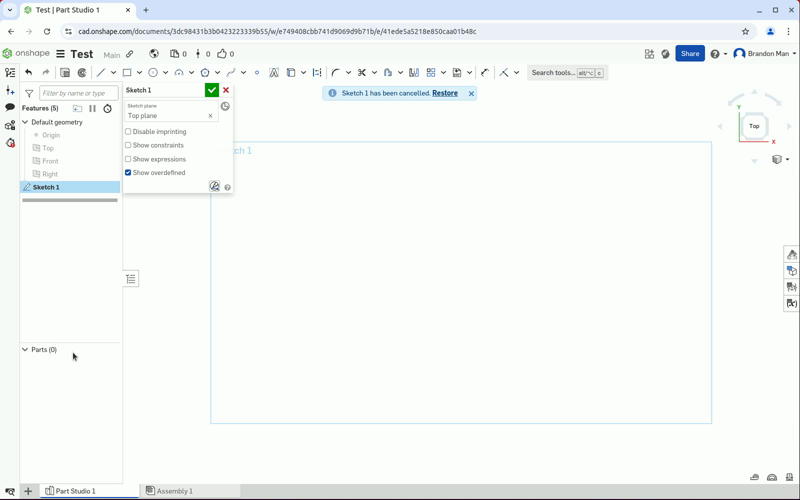
key(y)
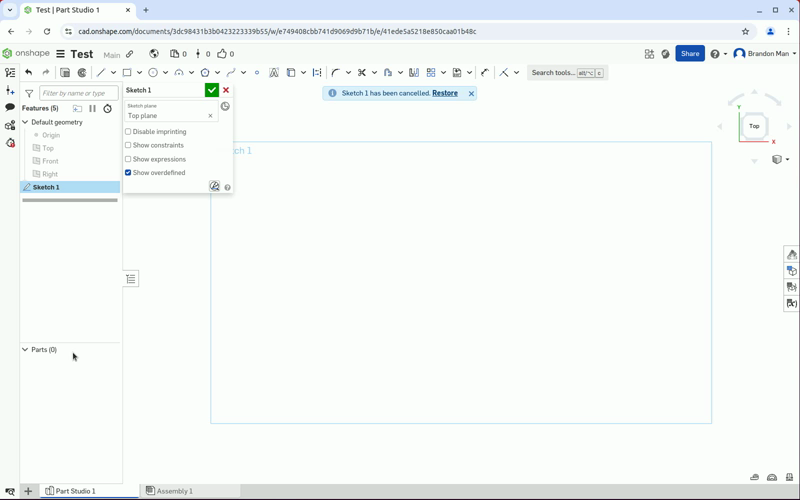
key(l)
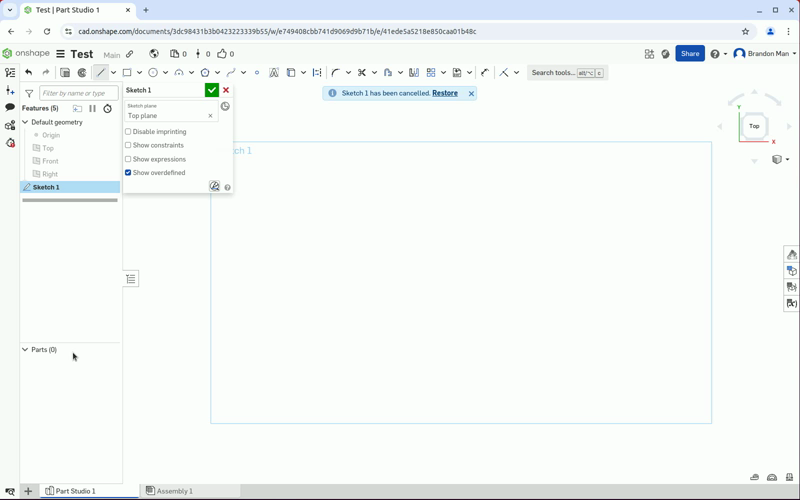
key_down(shift)
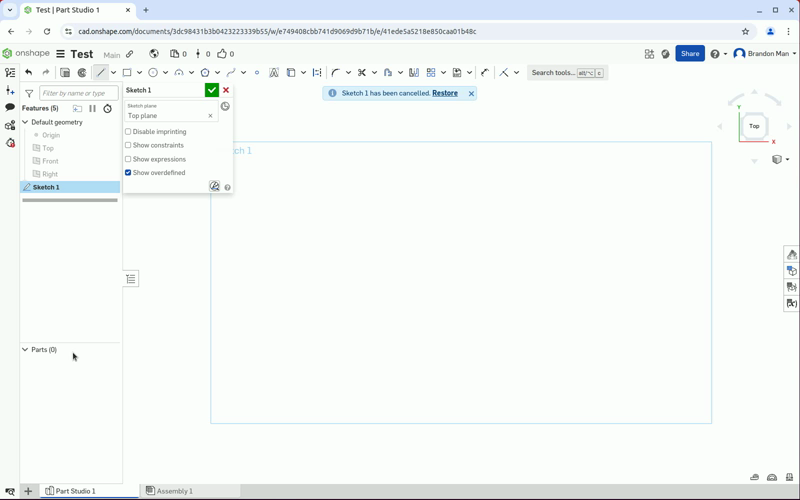
mouse_move(376, 353)
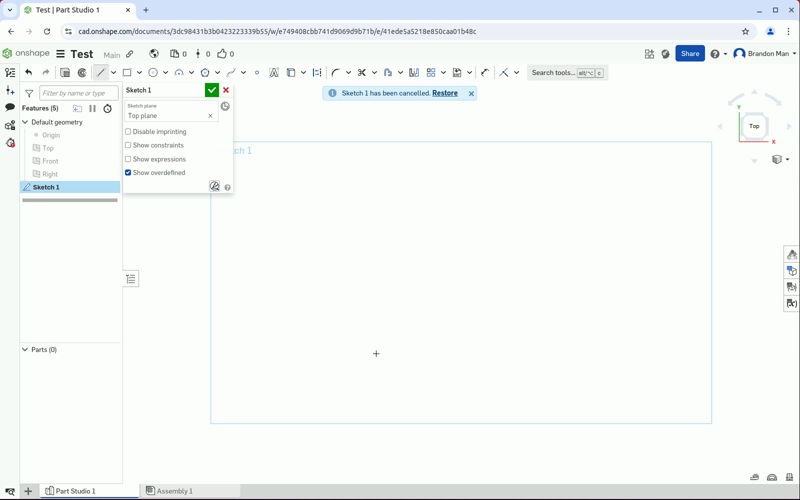
click(376, 353)
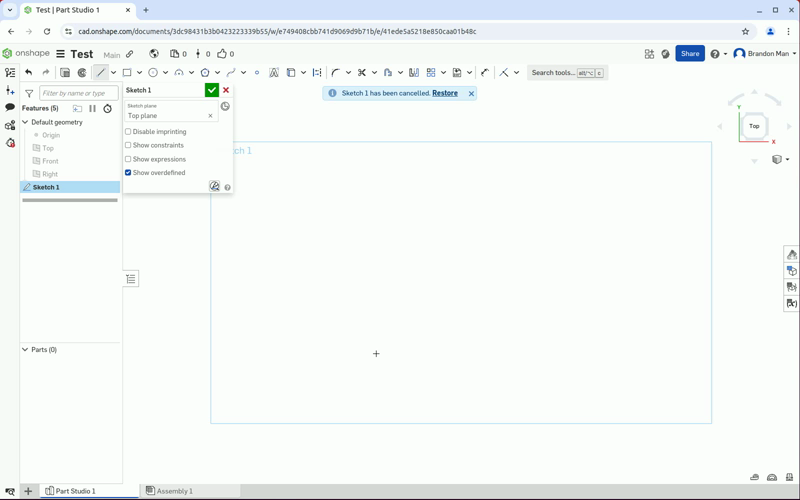
key_up(shift)
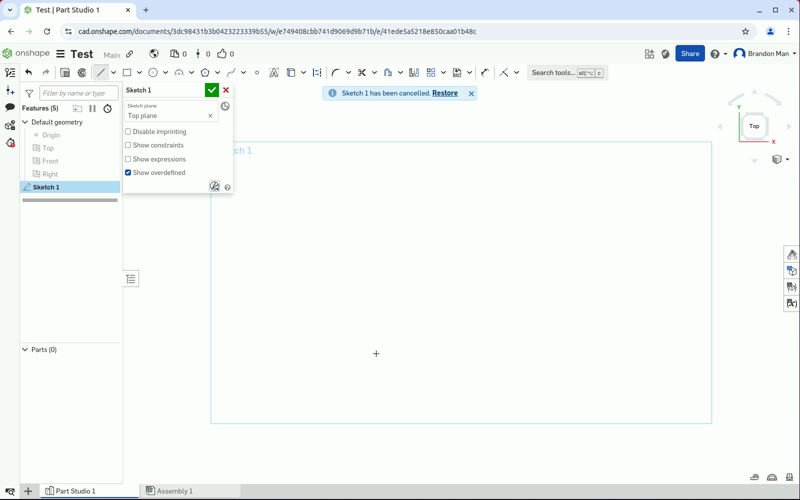
key_down(shift)
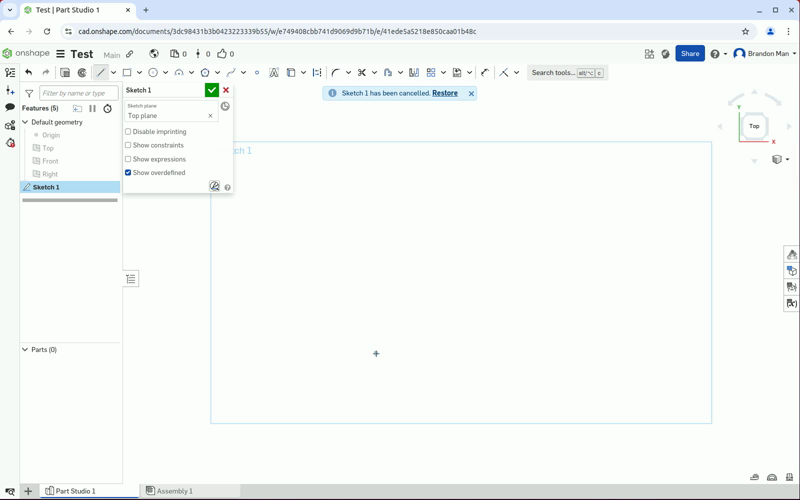
mouse_move(544, 353)
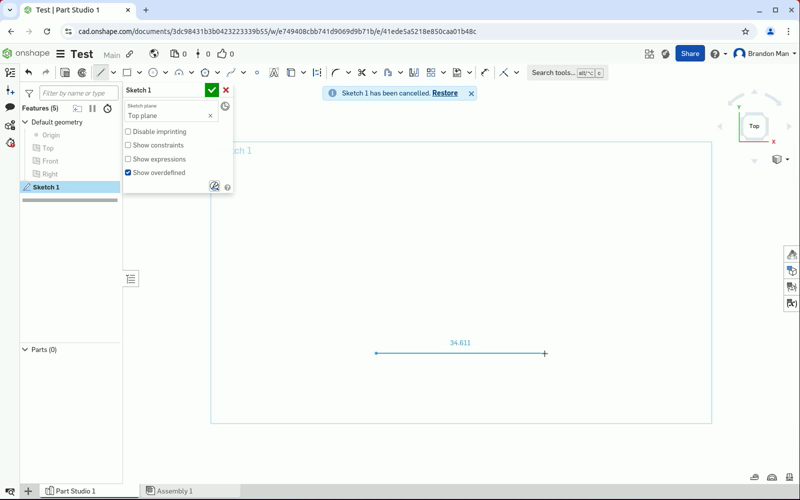
click(544, 353)
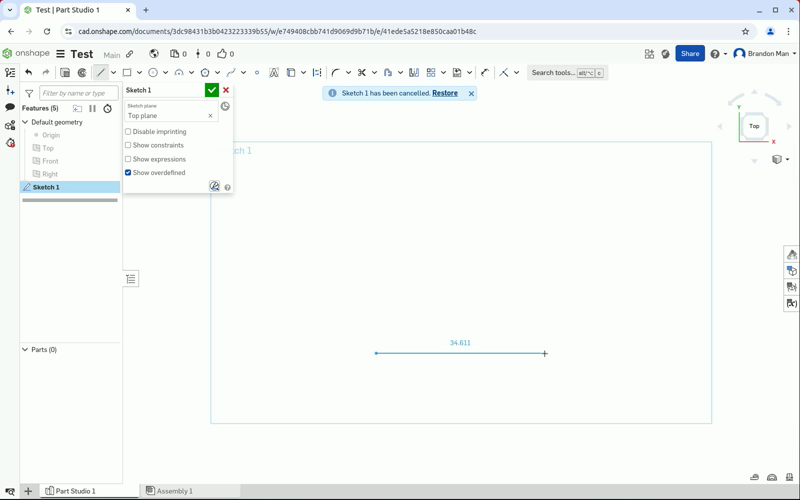
key_up(shift)
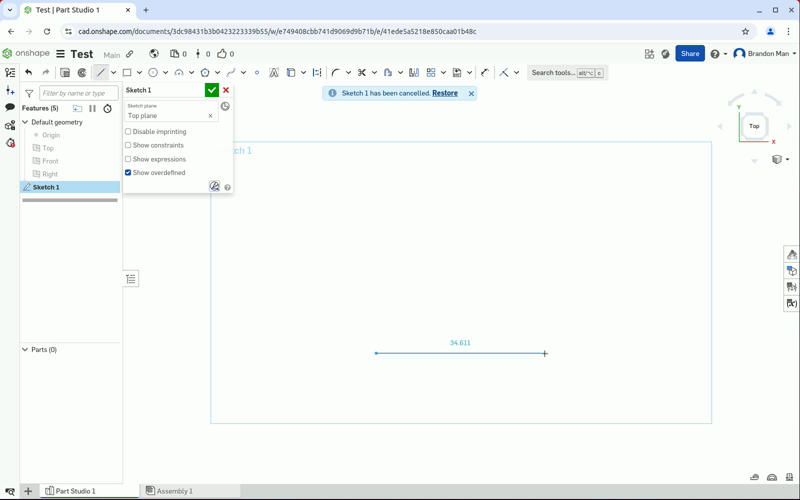
key_down(shift)
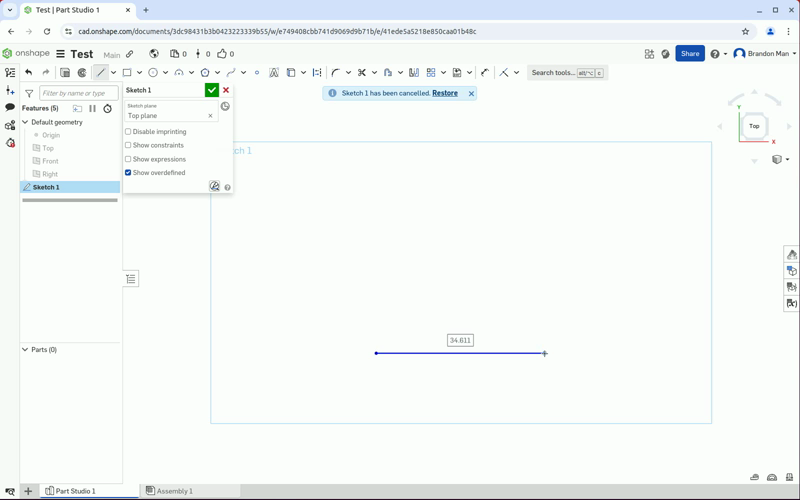
mouse_move(544, 213)
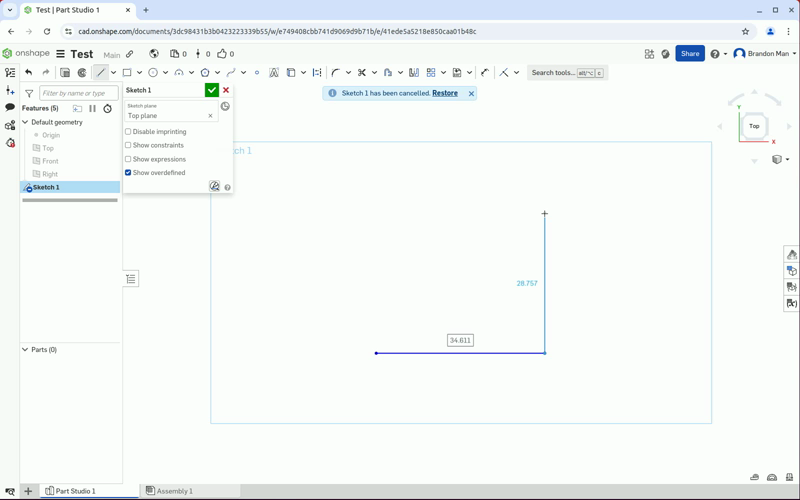
click(544, 213)
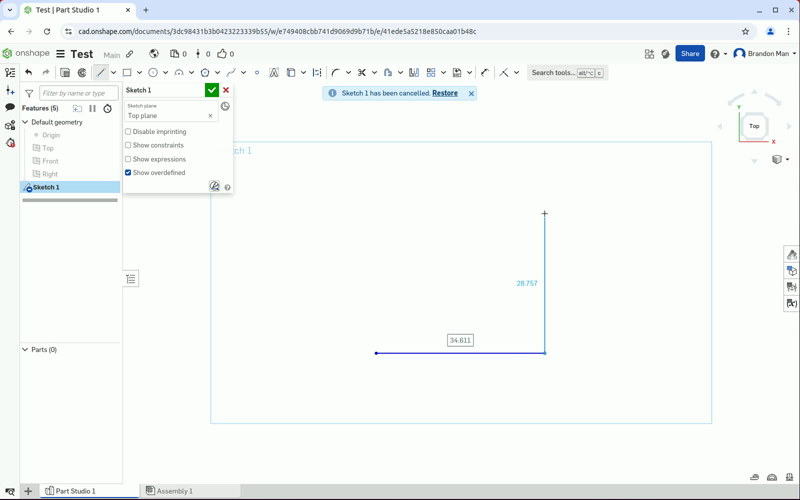
key_up(shift)
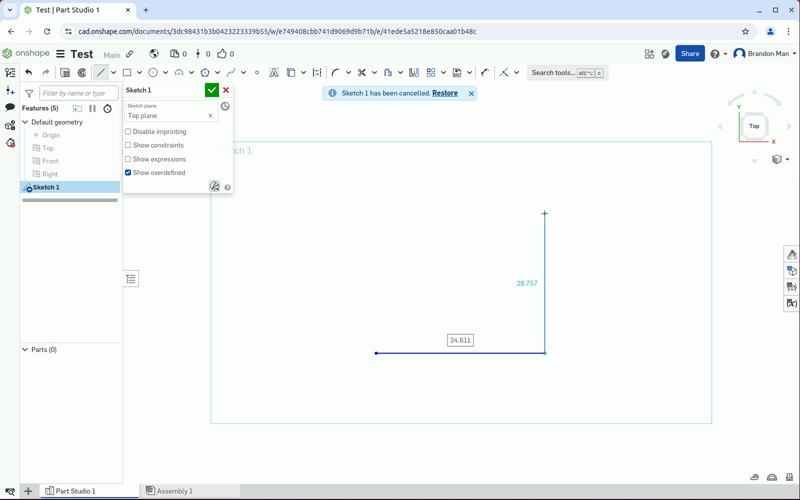
key_down(shift)
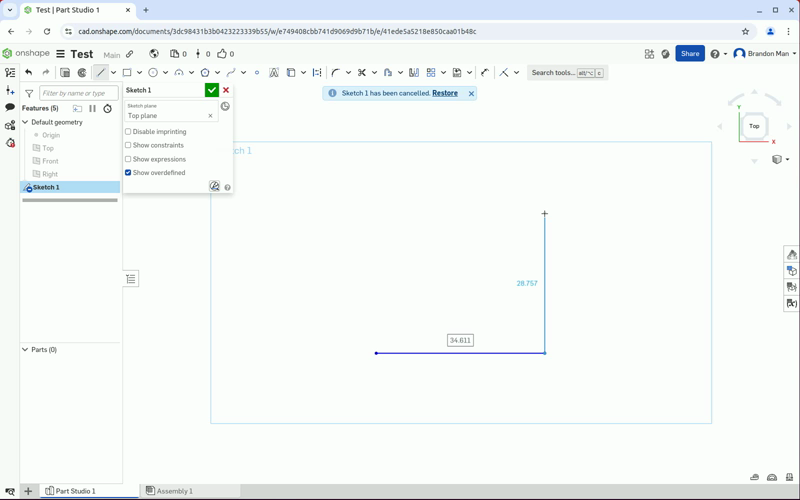
mouse_move(376, 213)
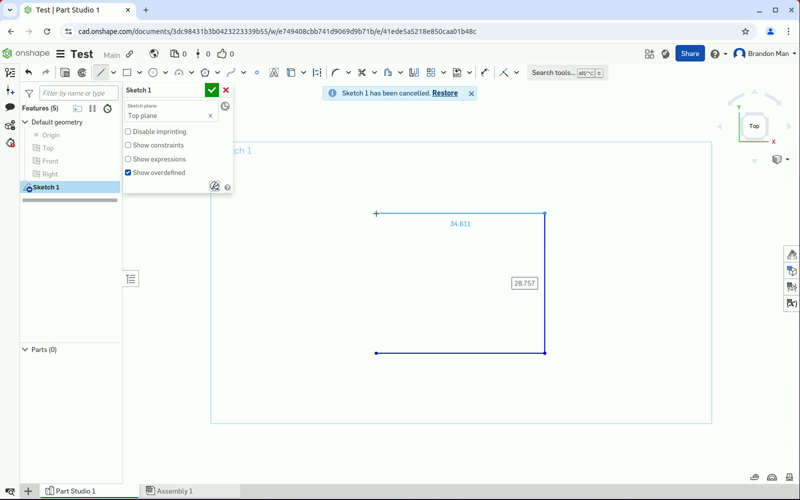
click(376, 213)
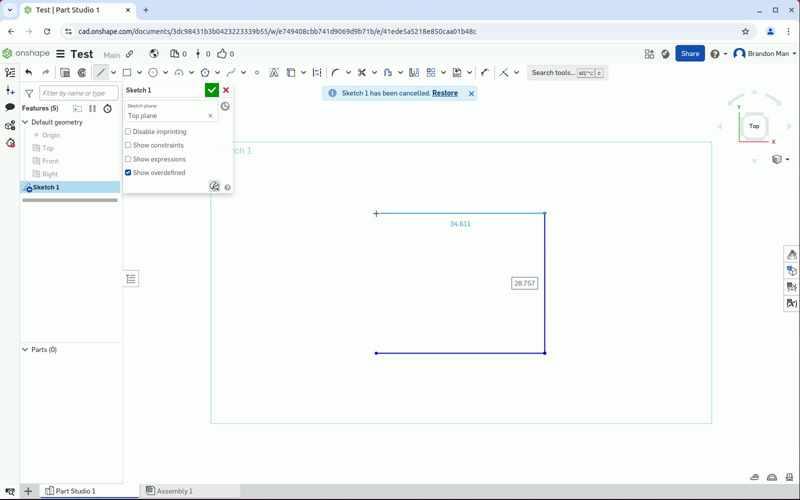
key_up(shift)
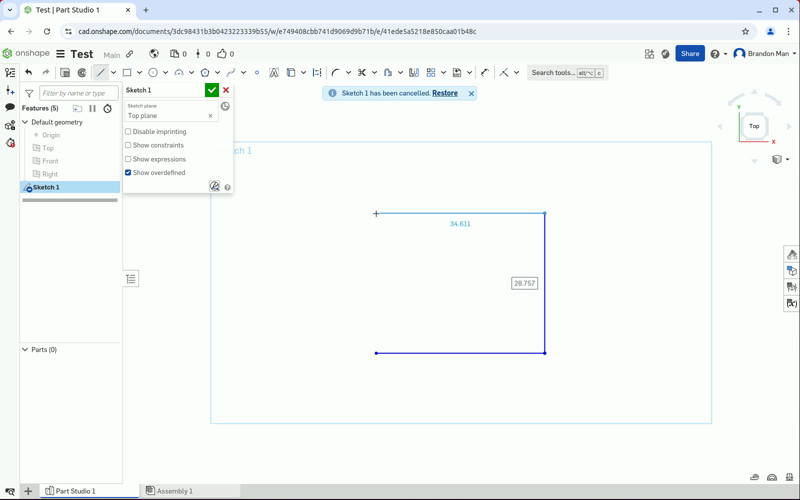
key_down(shift)
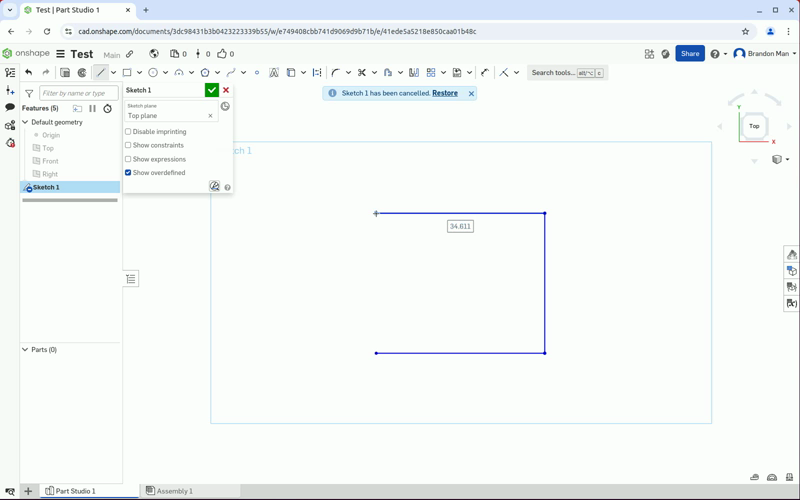
mouse_move(376, 353)
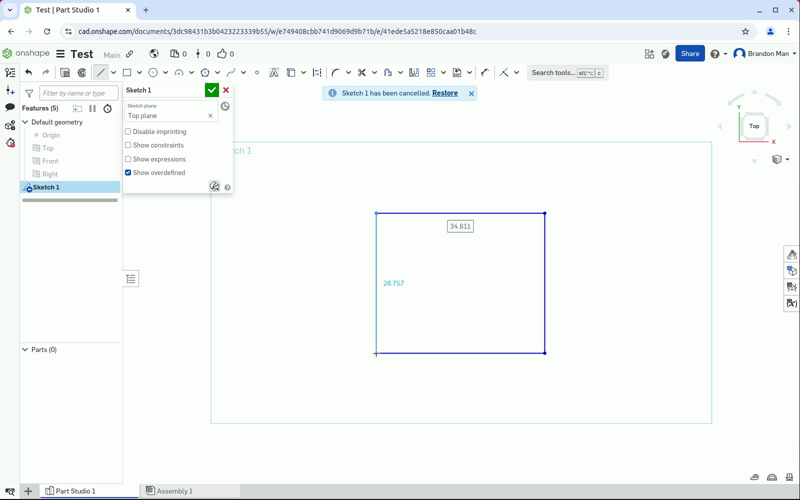
key_up(shift)
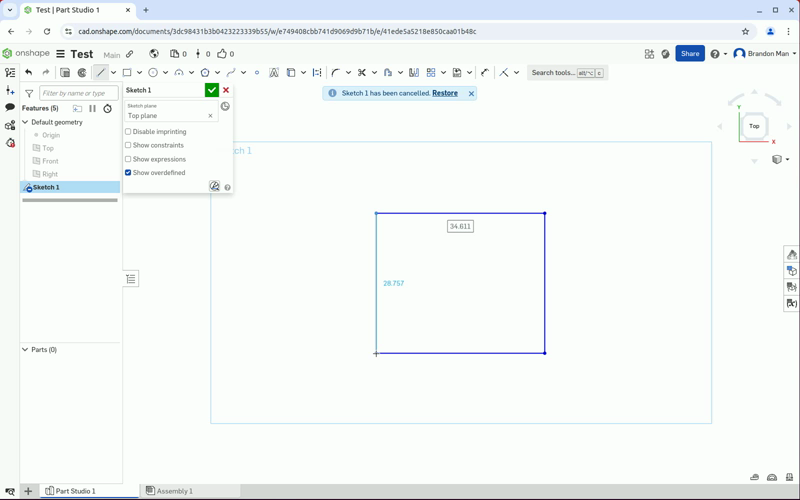
click(376, 353)
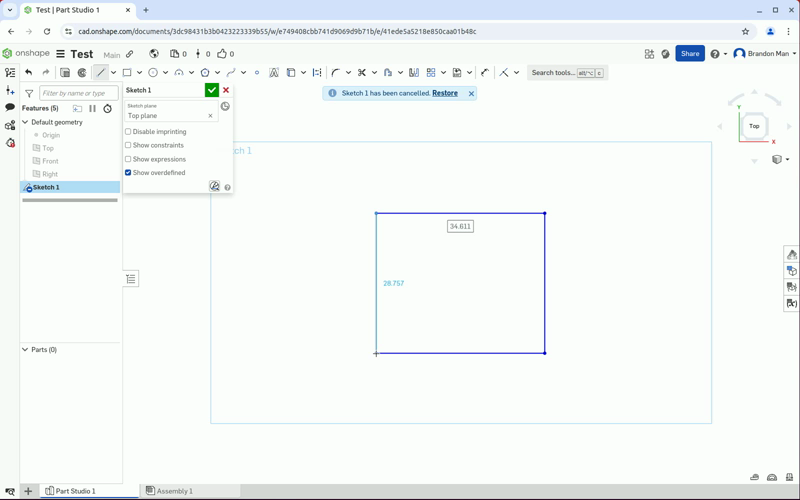
key(esc)
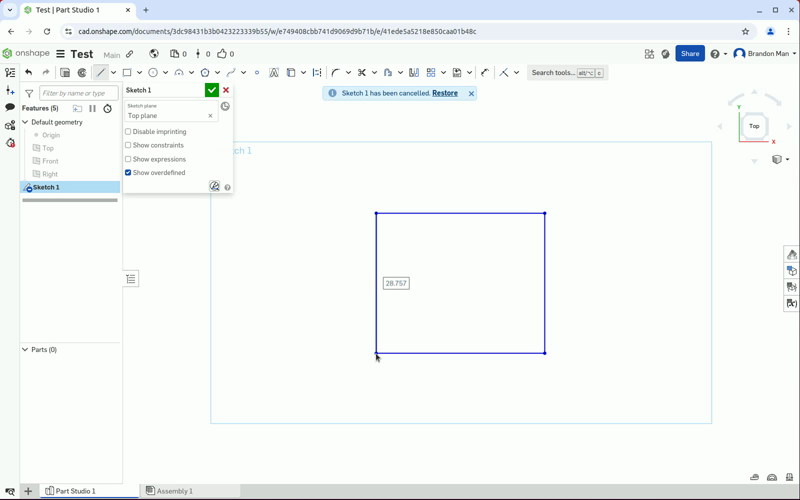
mouse_move(518, 278)
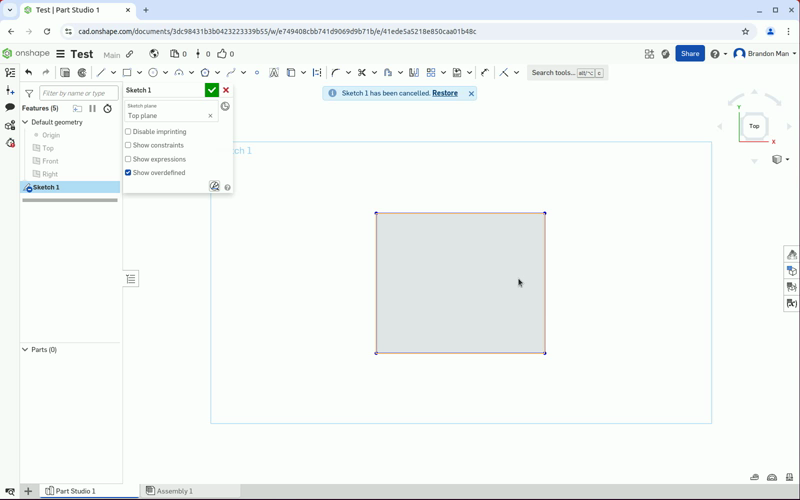
click(518, 278)
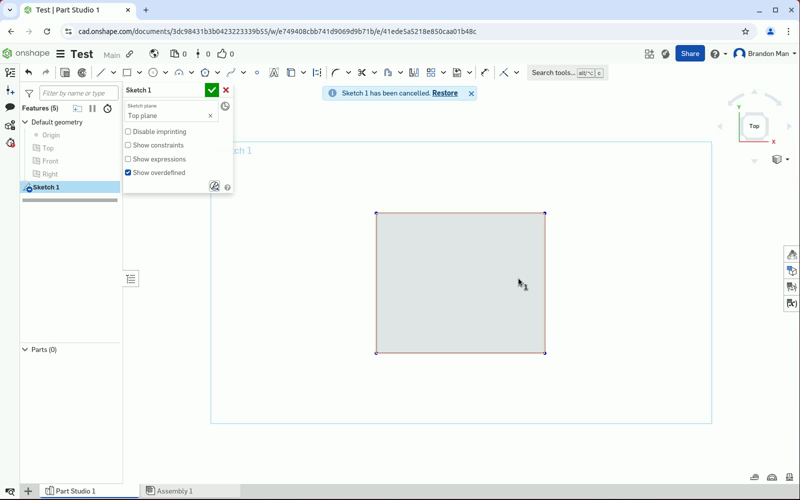
mouse_move(73, 352)
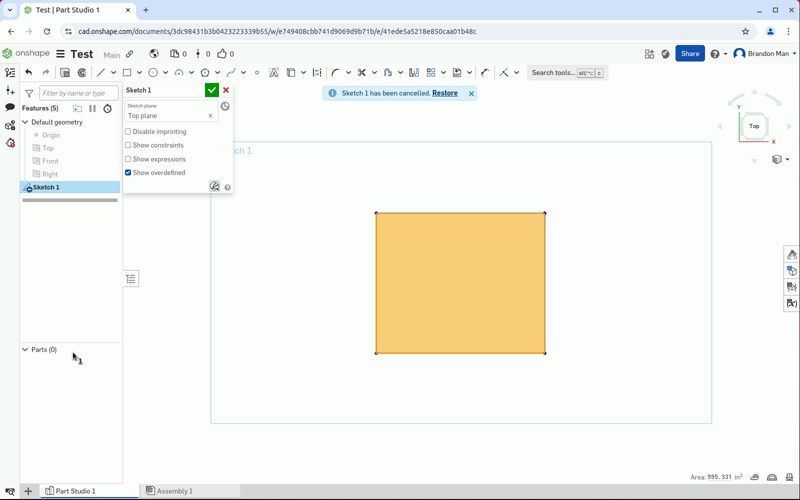
key(shift+y)
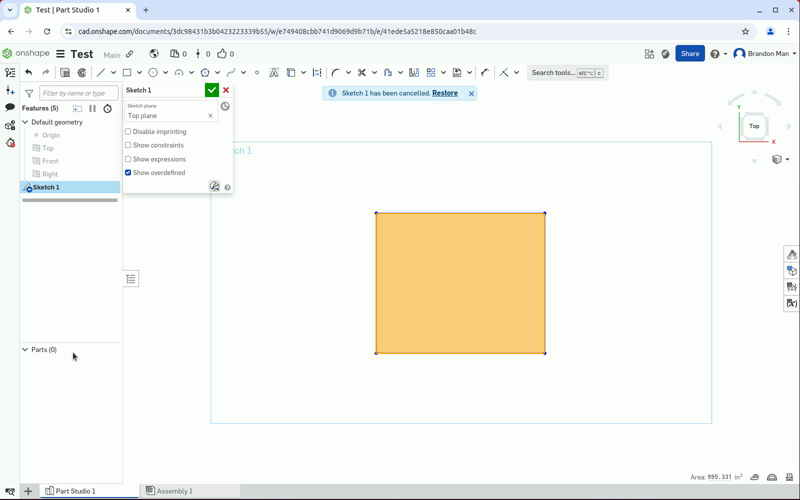
key(shift+e)
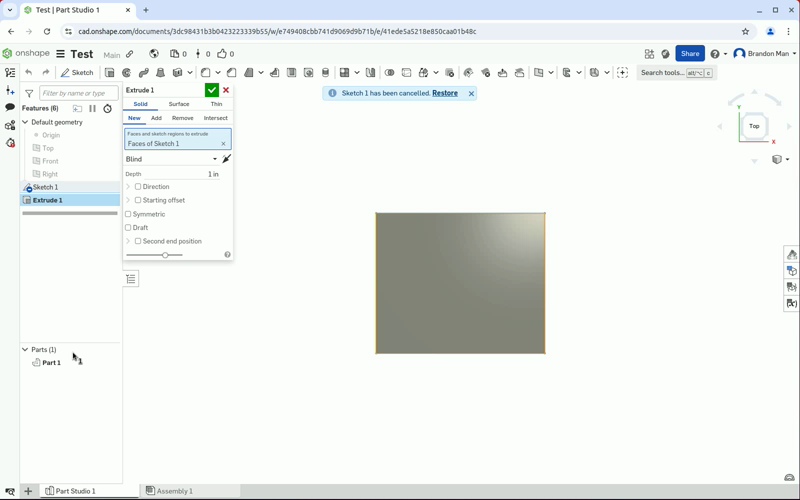
mouse_move(143, 106)
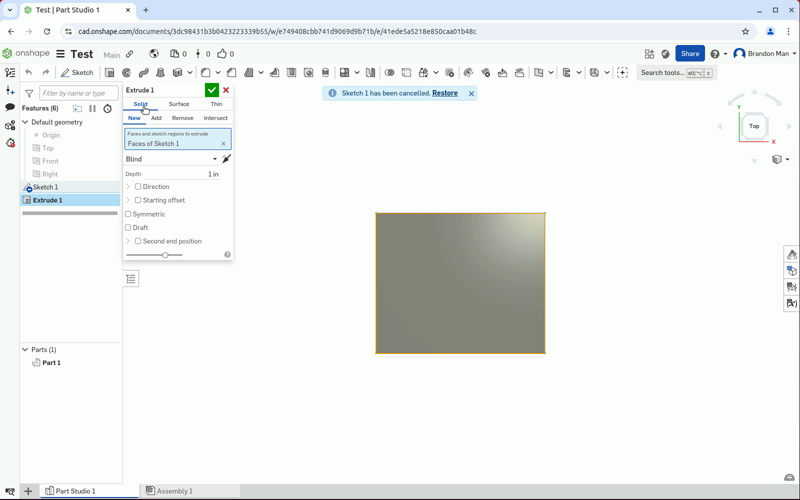
click(143, 106)
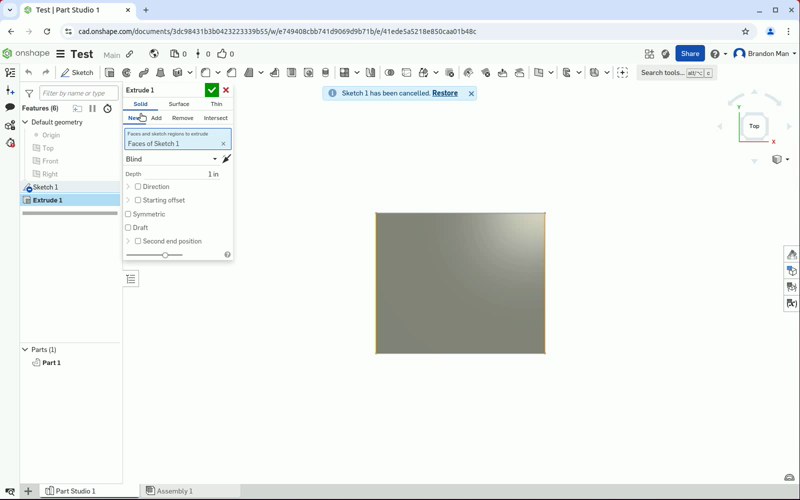
mouse_move(137, 120)
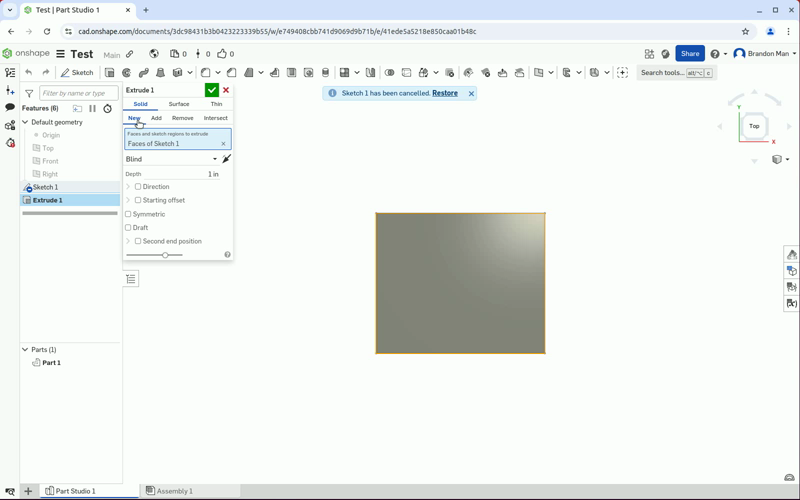
click(137, 120)
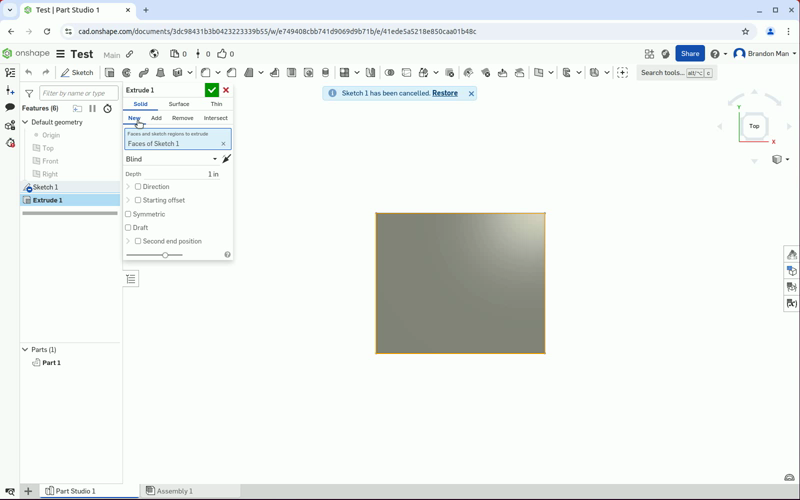
key(tab, 4)
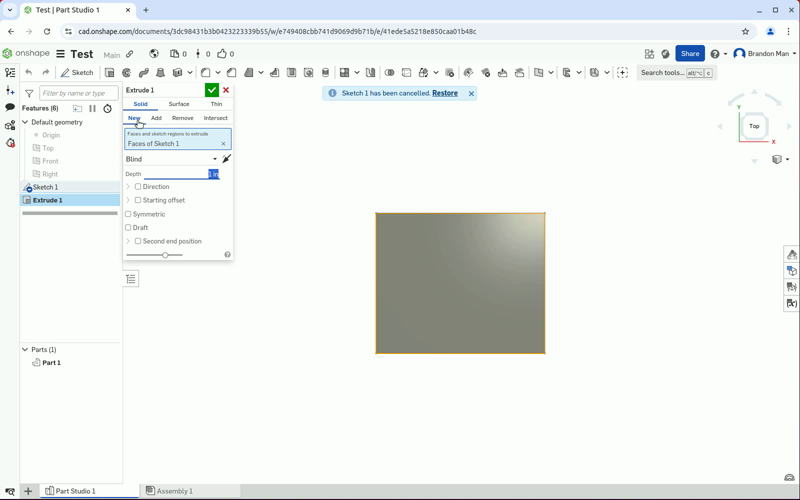
text(11.554)
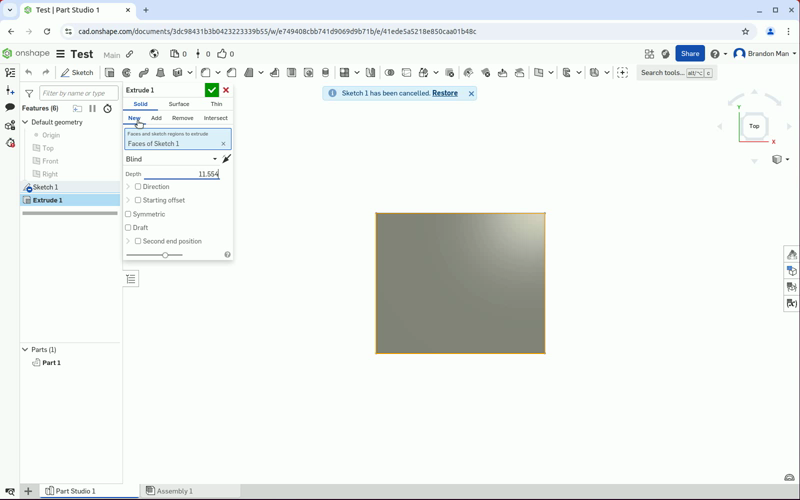
key(enter)
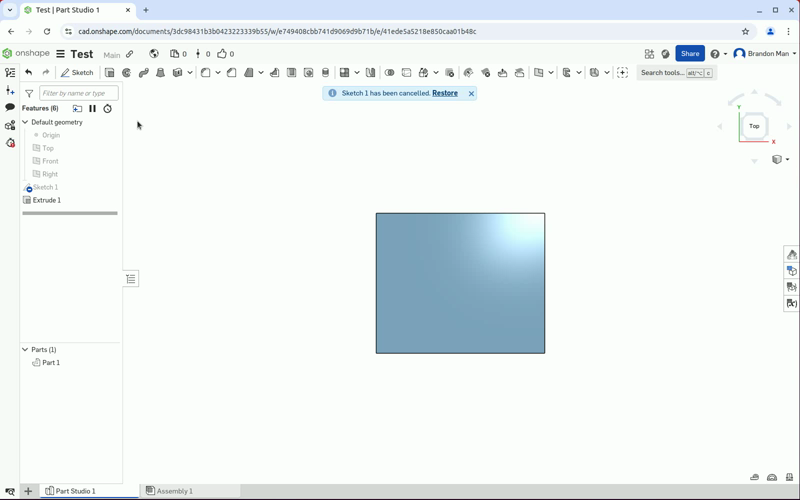
key(shift+h)
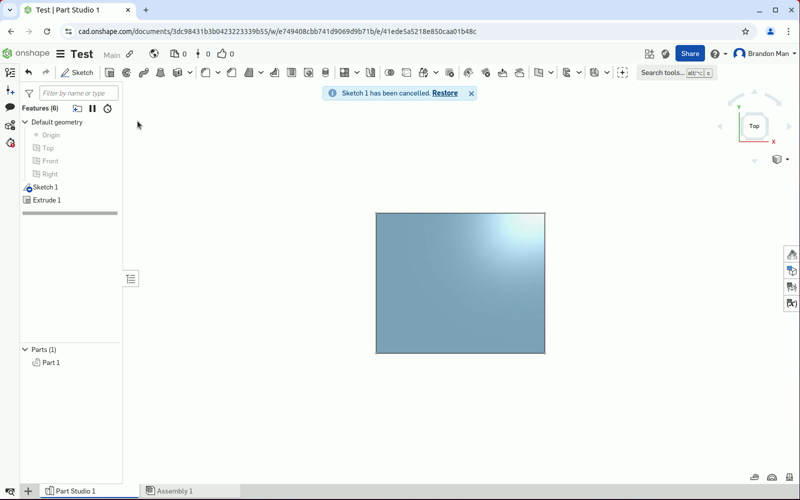
key(shift+h)
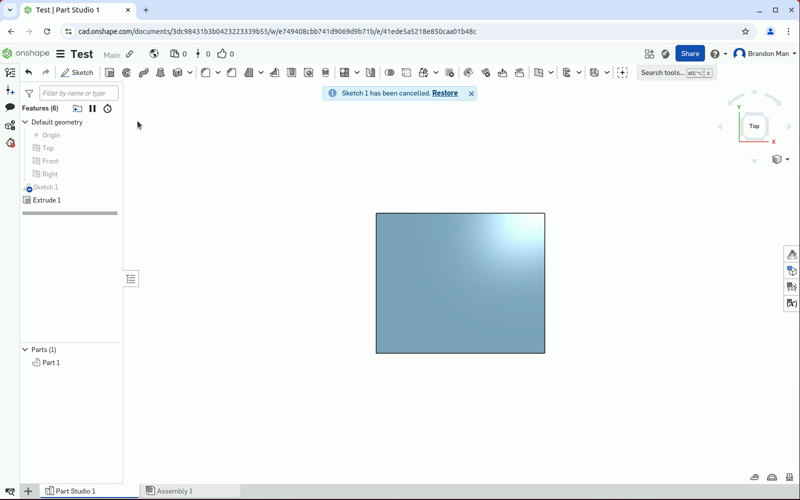
mouse_move(73, 189)
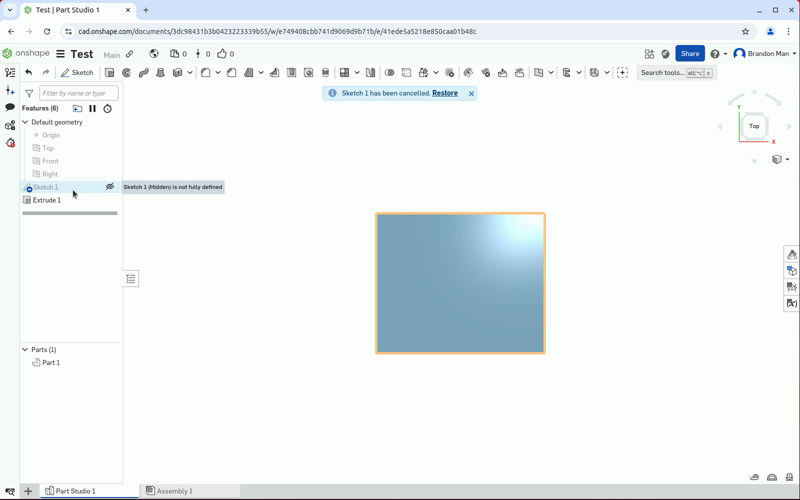
click(73, 189)
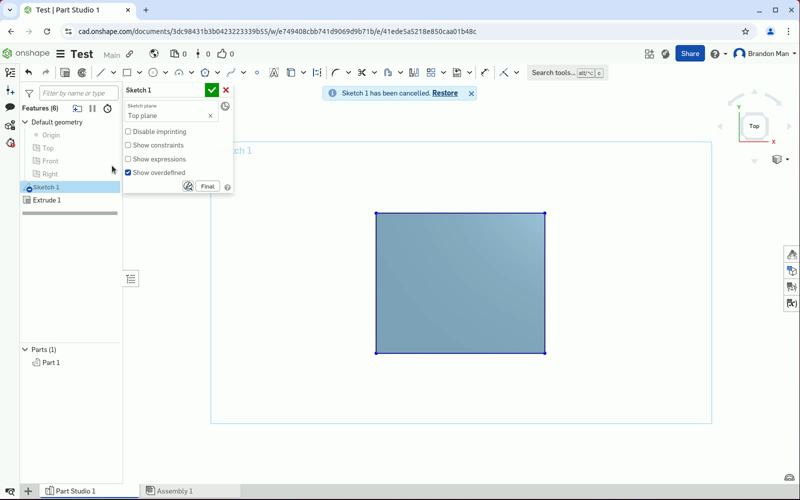
mouse_move(229, 92)
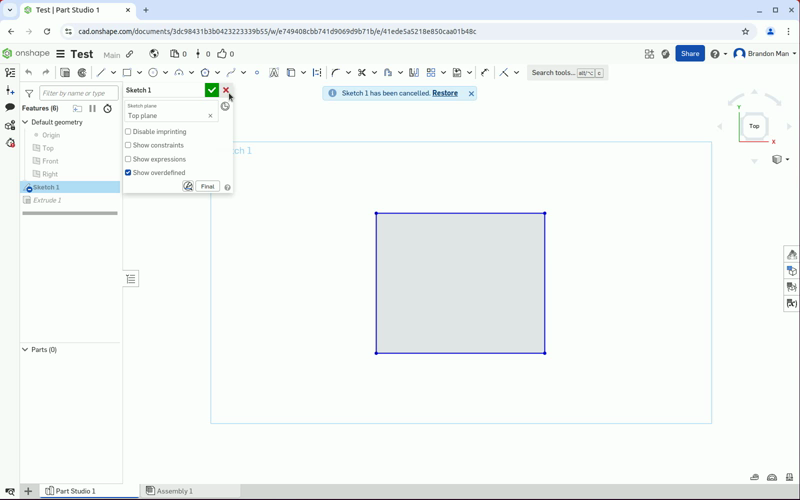
click(229, 92)
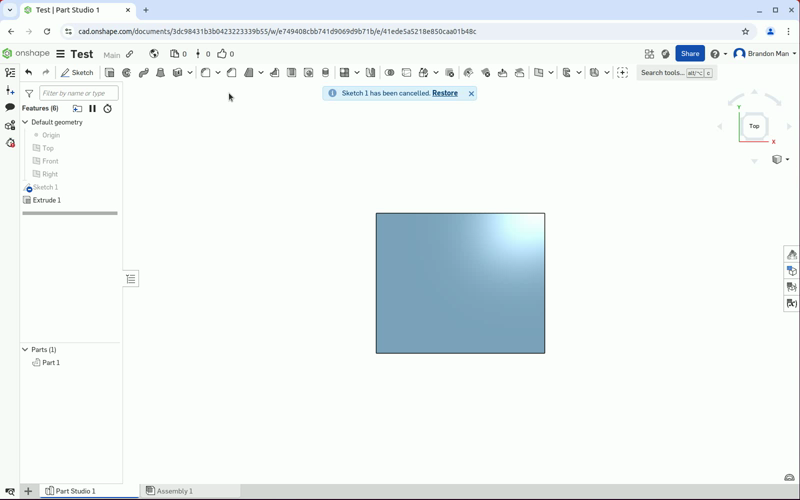
mouse_move(541, 75)
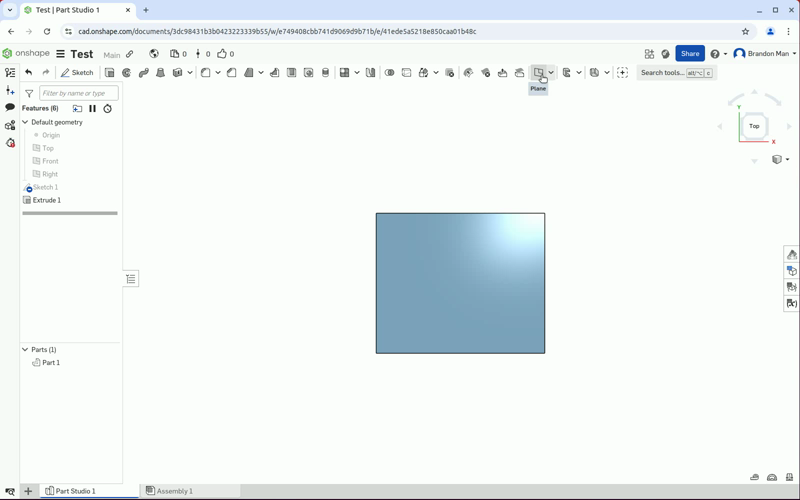
click(541, 75)
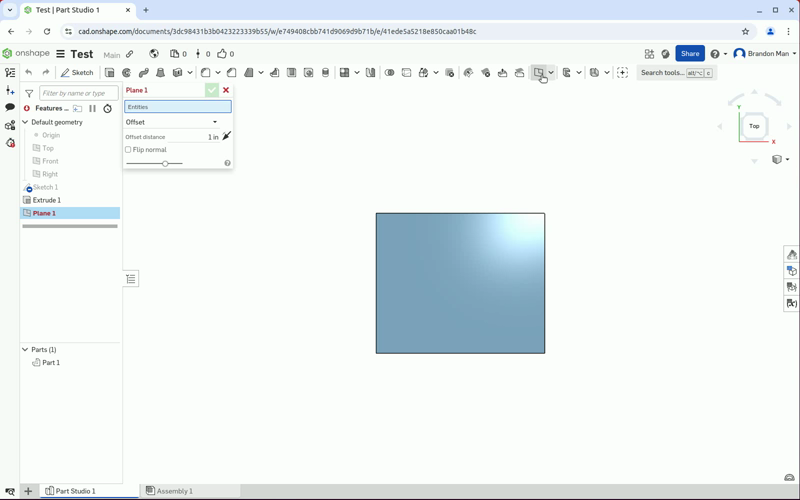
mouse_move(73, 150)
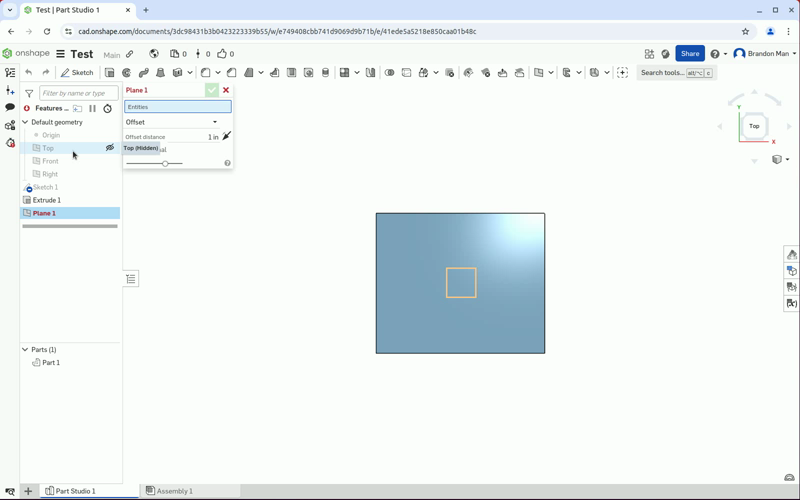
click(73, 150)
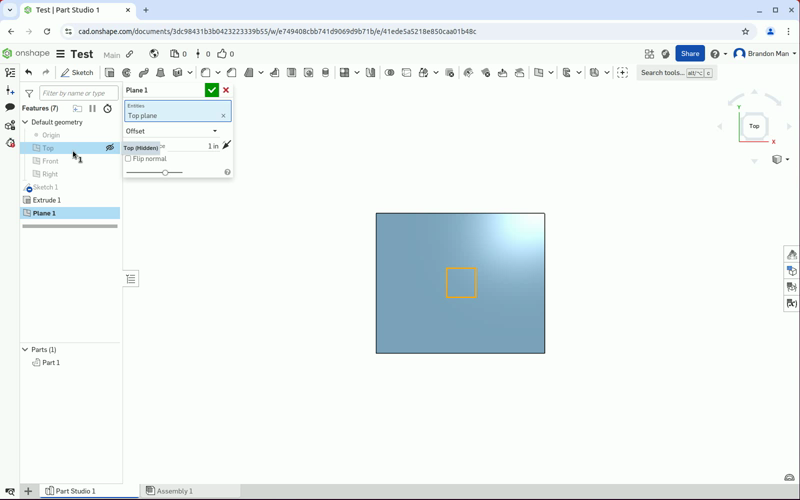
key(tab, 2)
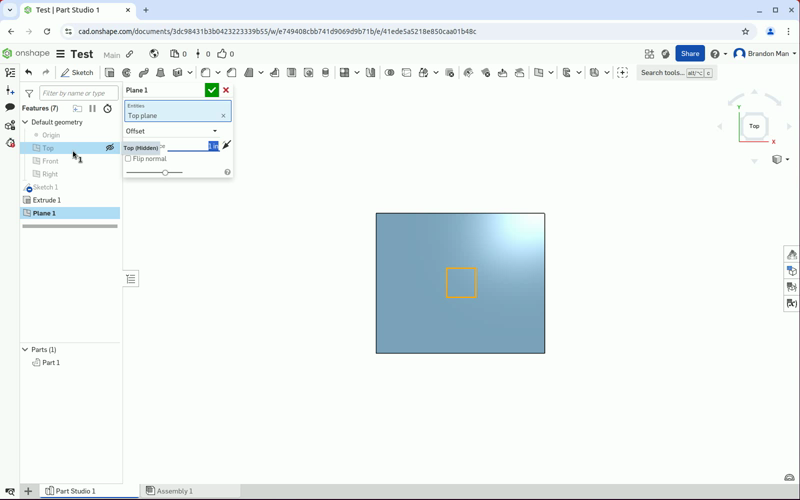
text(11.554)
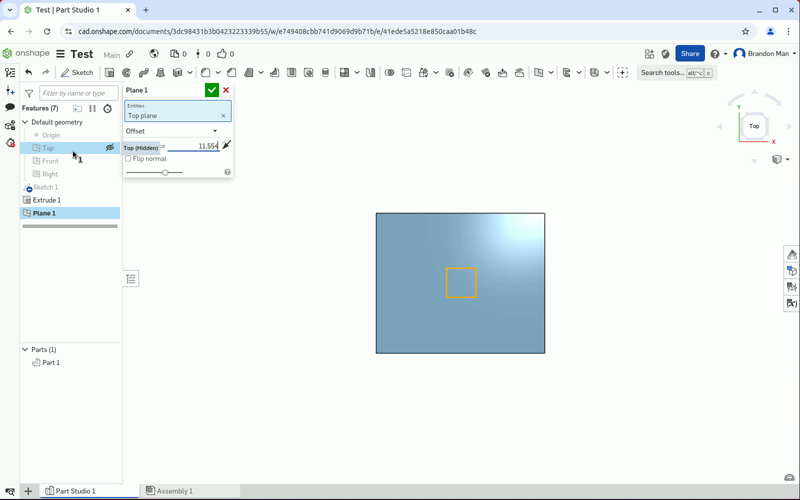
key(enter, 2)
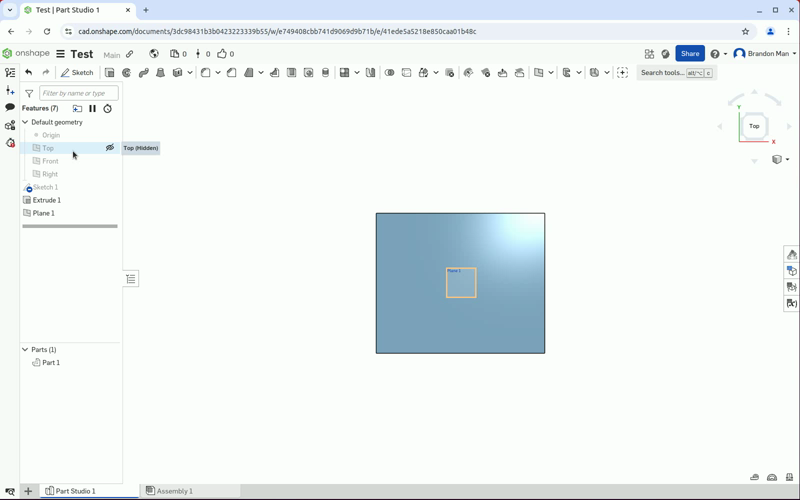
key(shift+s)
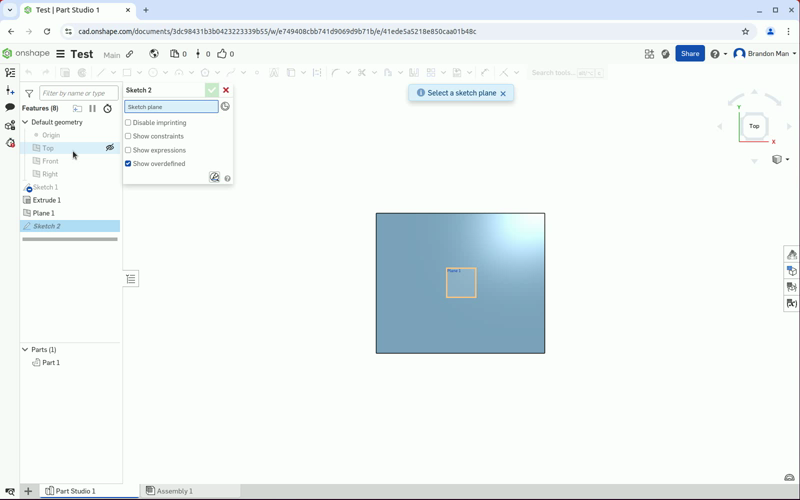
mouse_move(73, 215)
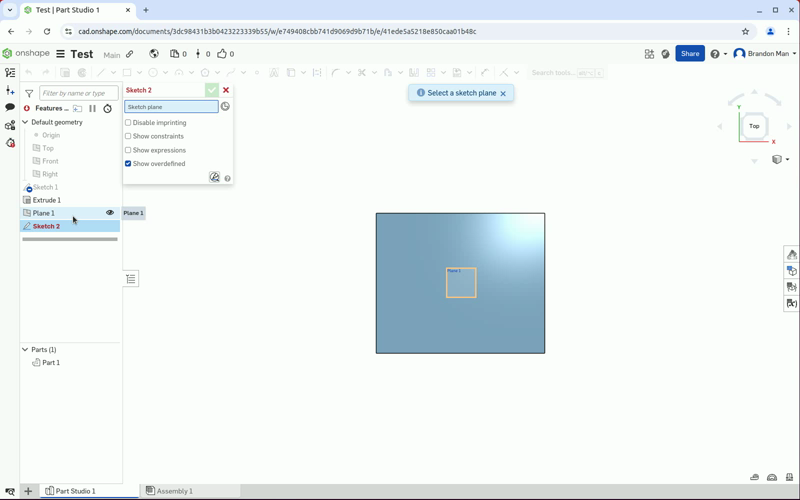
click(73, 215)
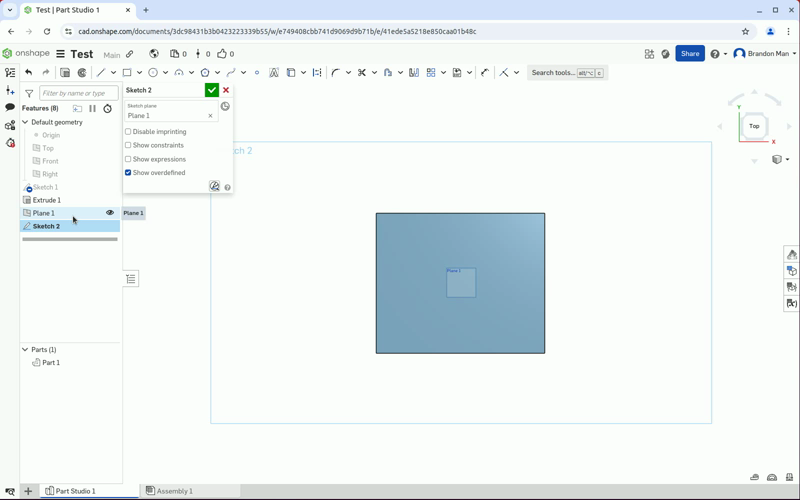
mouse_move(73, 352)
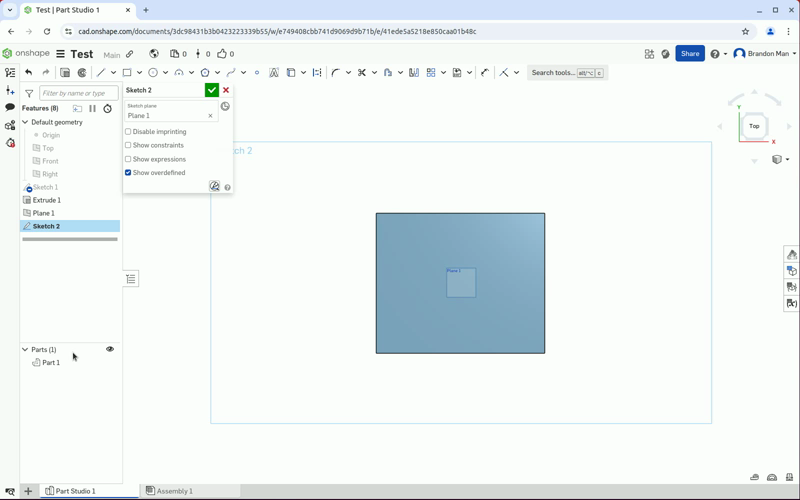
key(y)
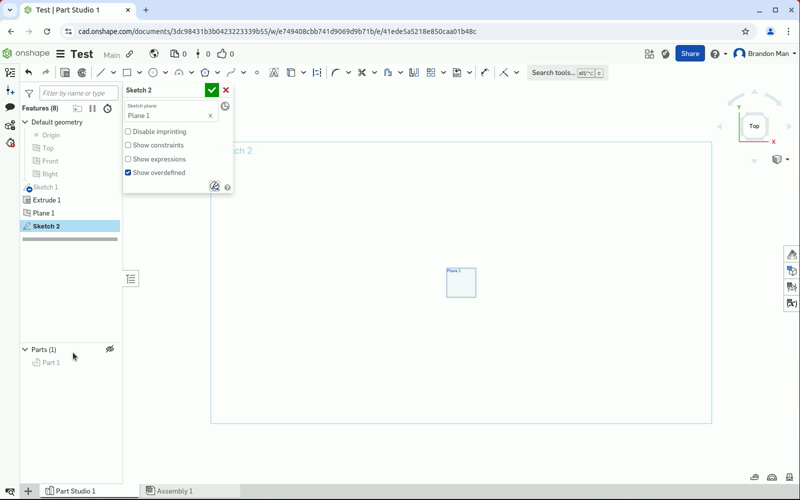
key(c)
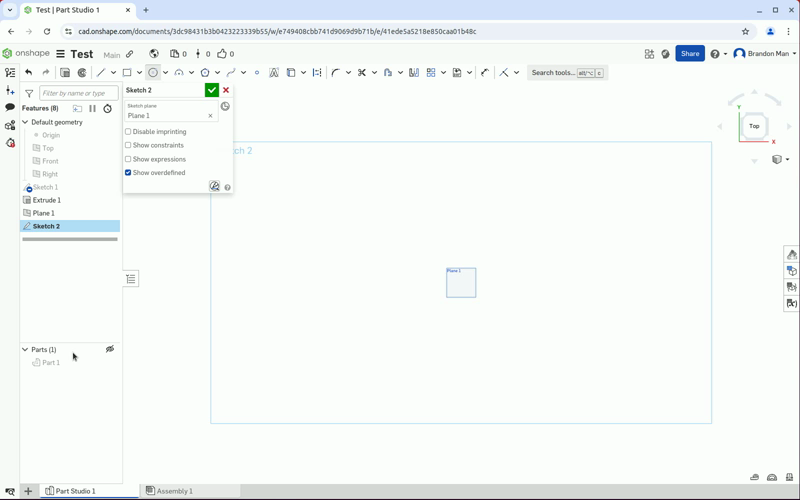
key_down(shift)
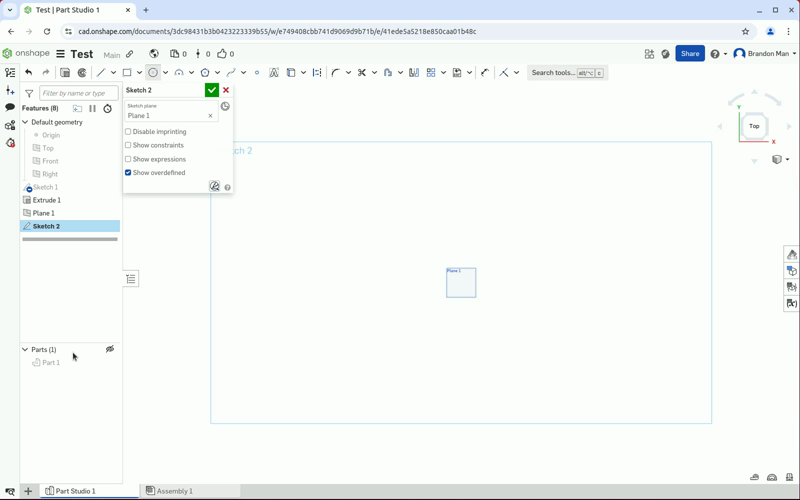
mouse_move(461, 282)
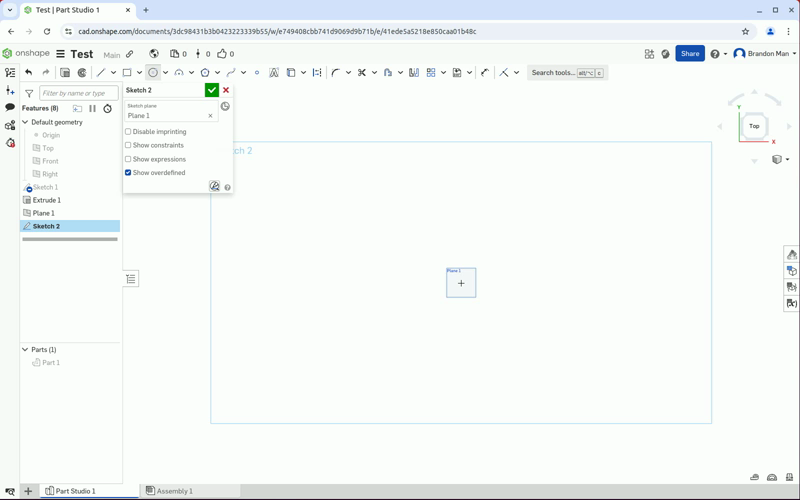
click(461, 282)
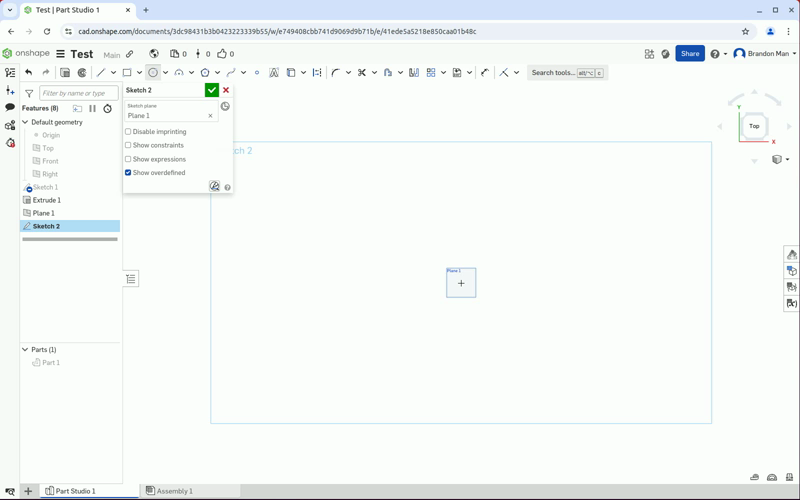
key_up(shift)
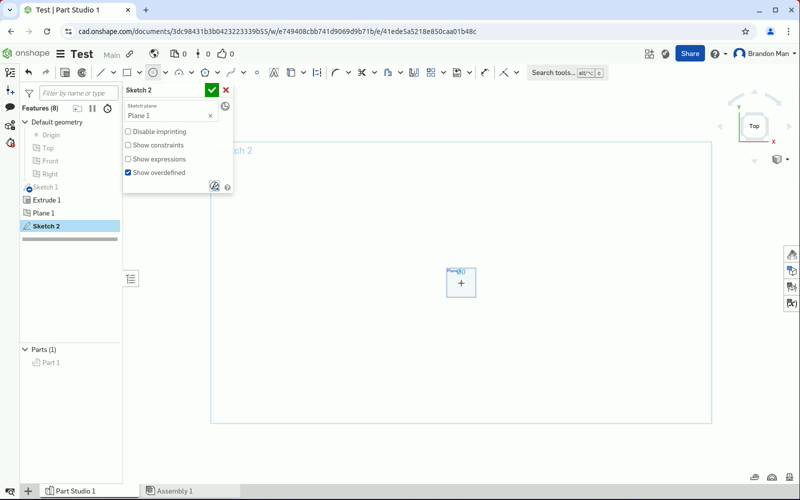
mouse_move(482, 282)
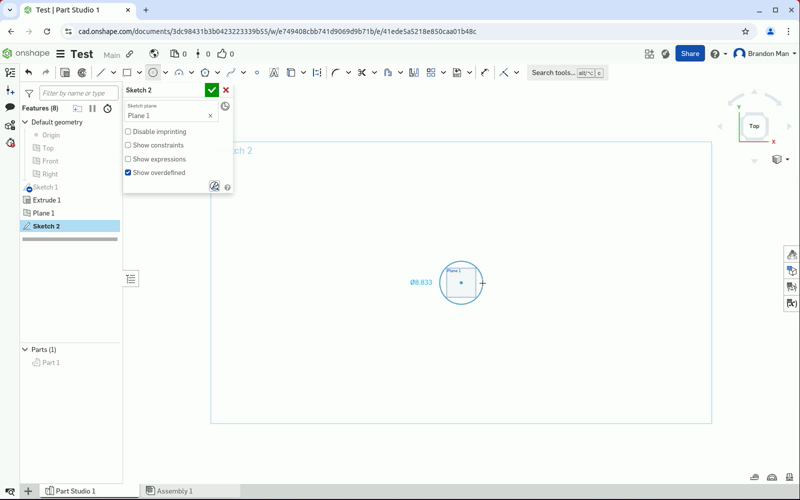
click(482, 282)
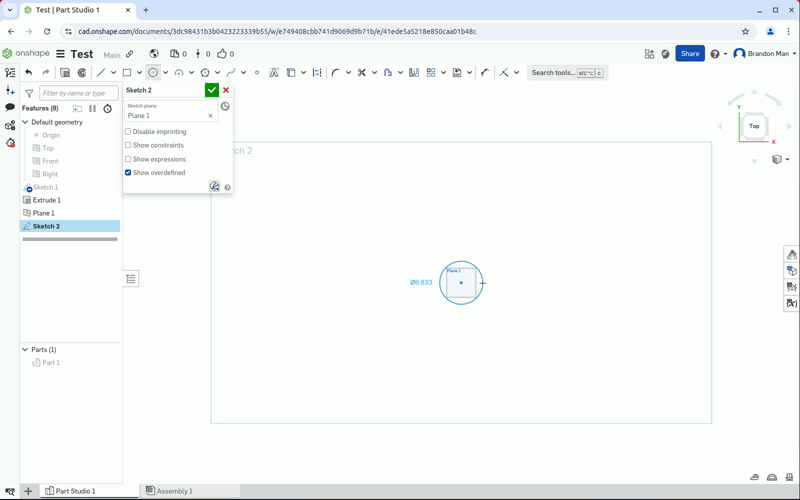
key(esc)
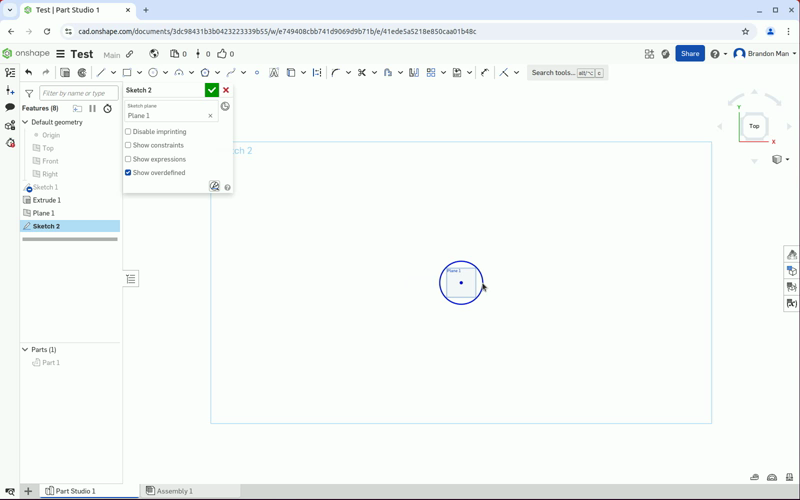
mouse_move(472, 290)
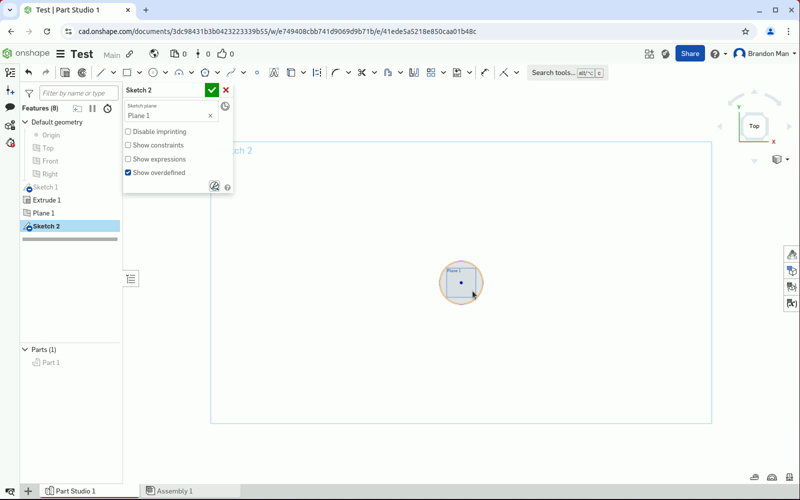
scroll(6)
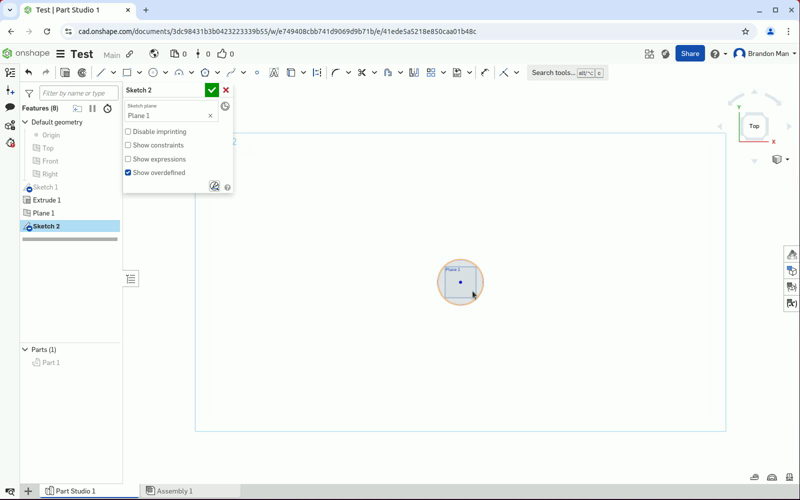
scroll(6)
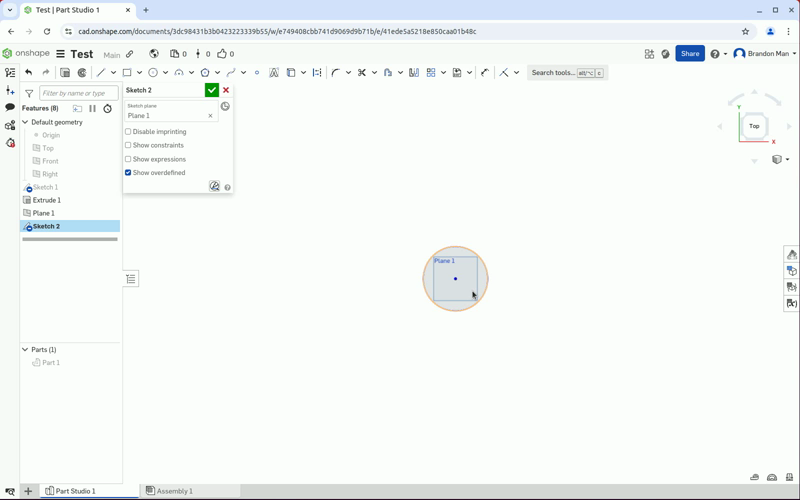
scroll(6)
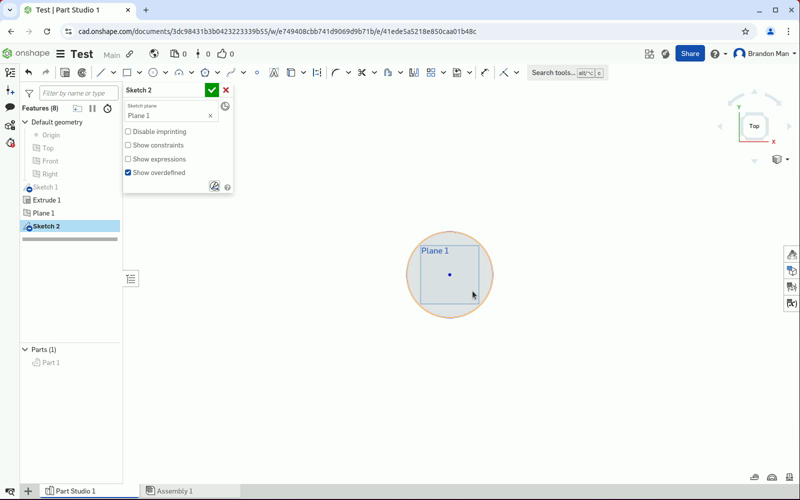
scroll(6)
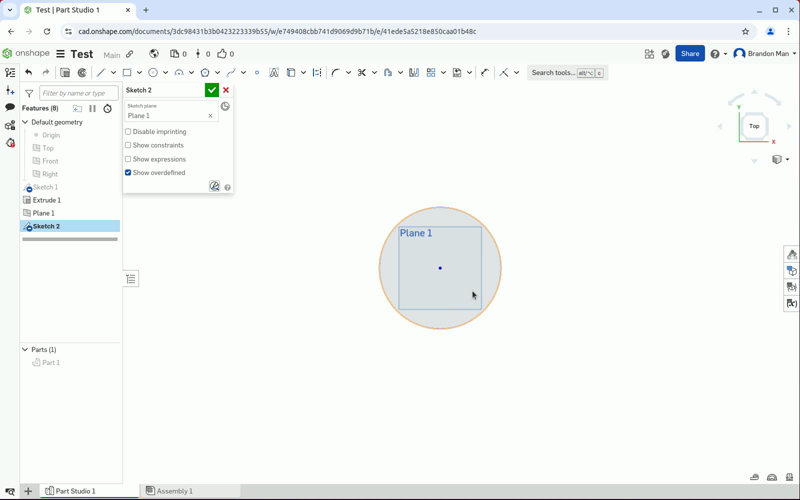
scroll(6)
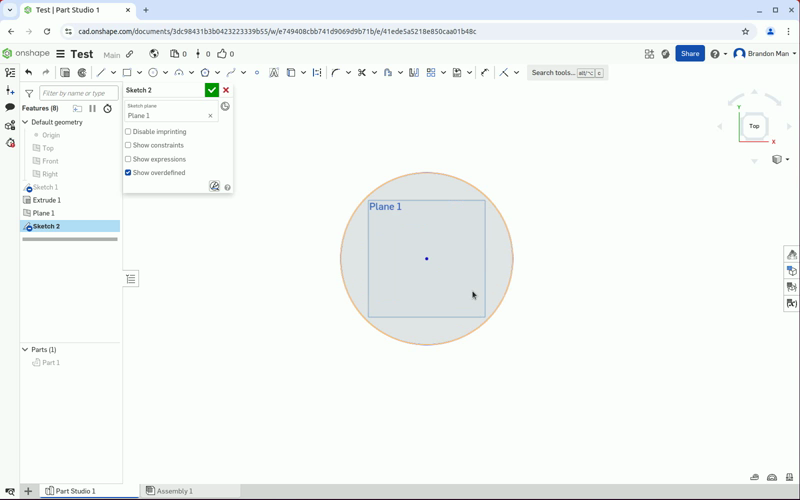
scroll(6)
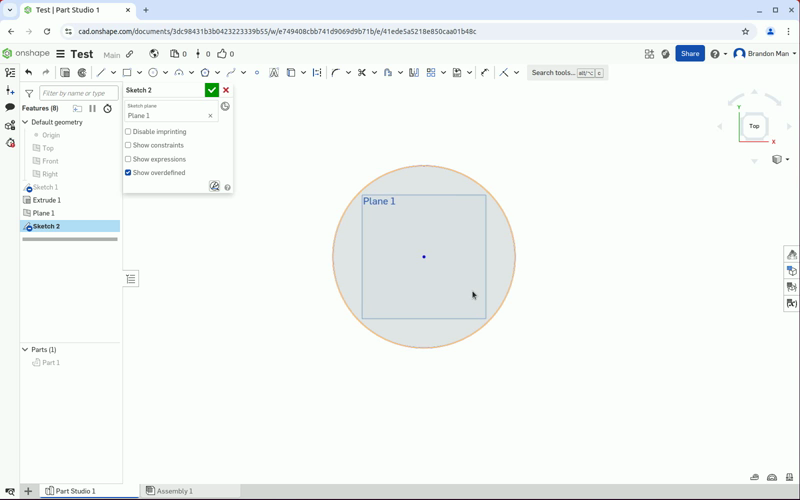
scroll(6)
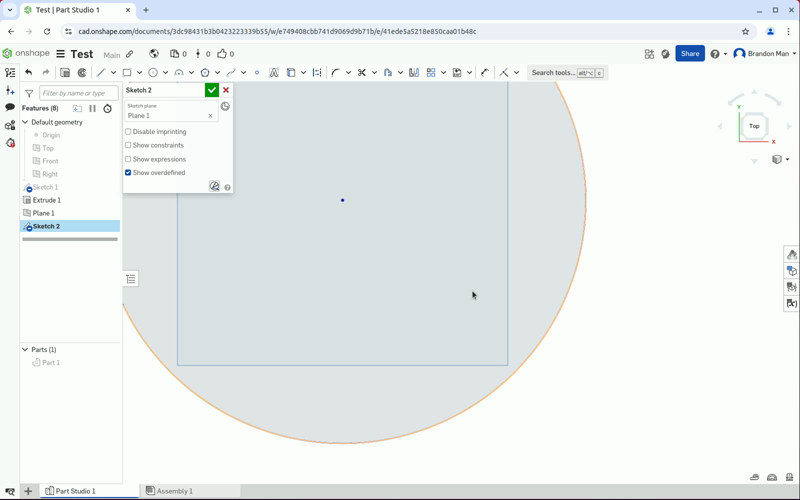
click(472, 290)
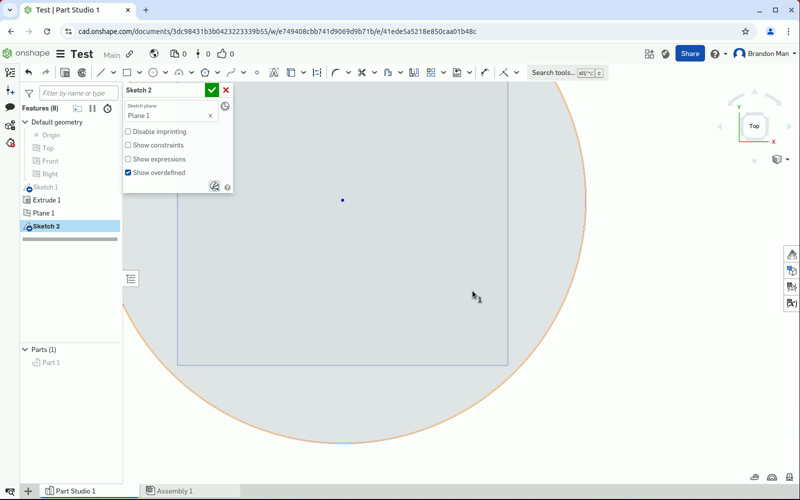
scroll(-6)
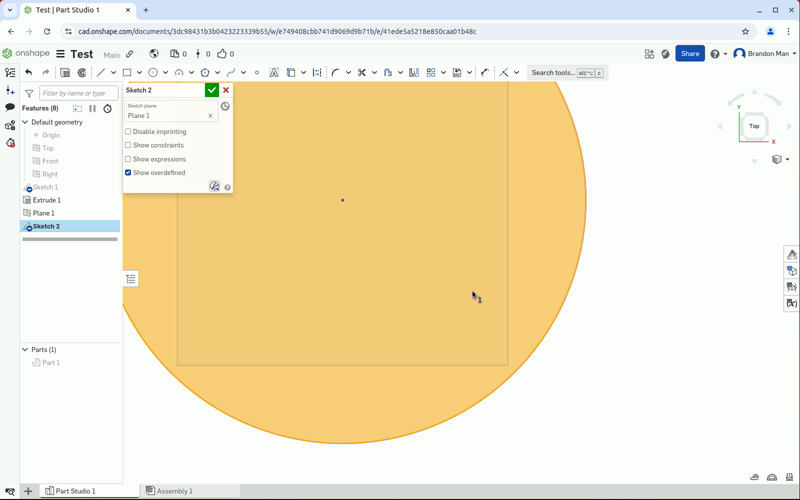
scroll(-6)
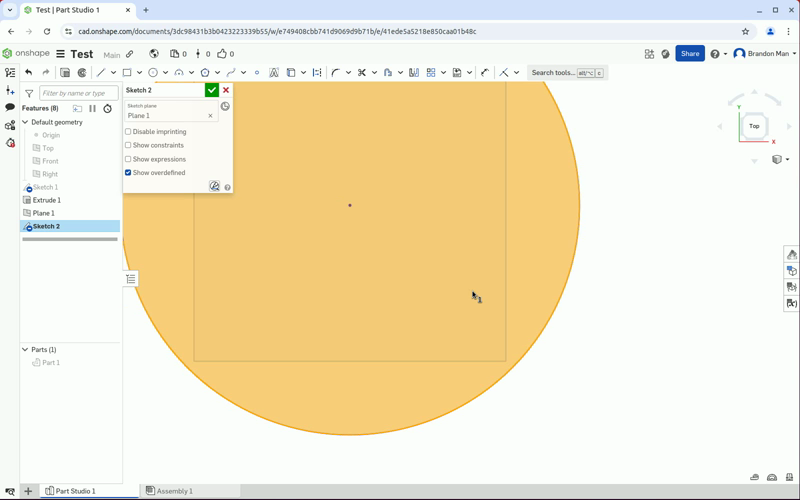
scroll(-6)
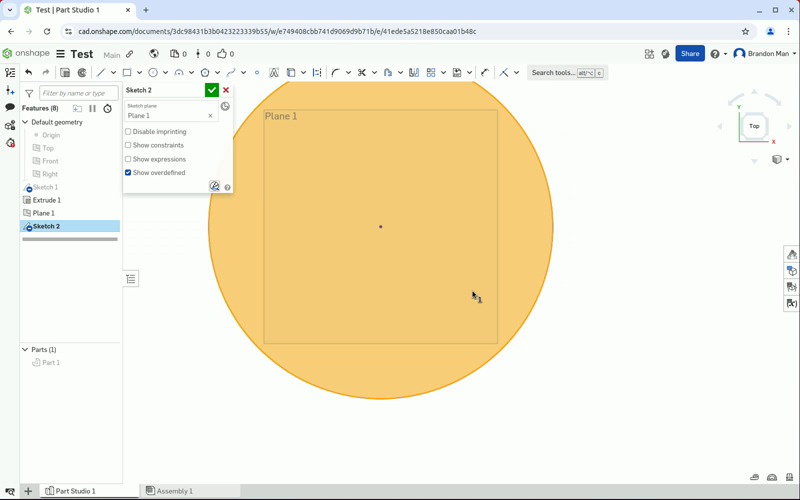
scroll(-6)
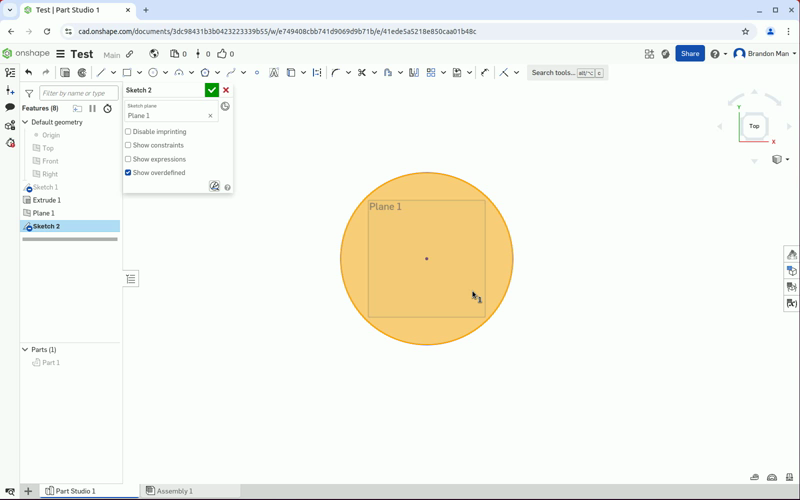
scroll(-6)
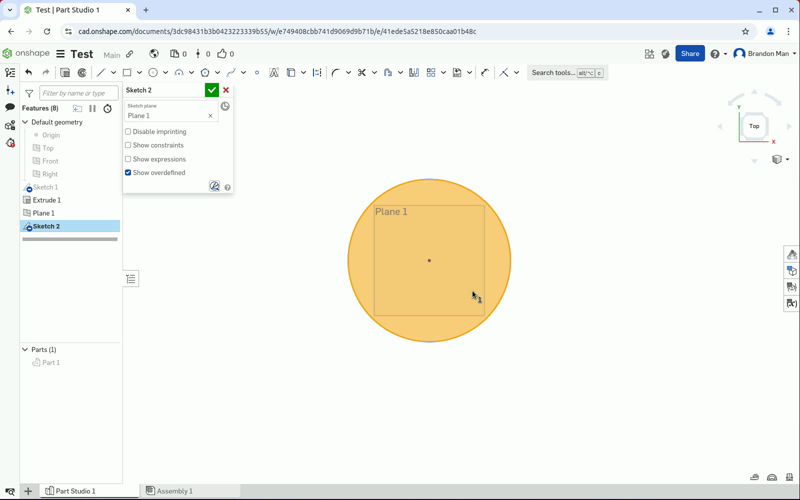
scroll(-6)
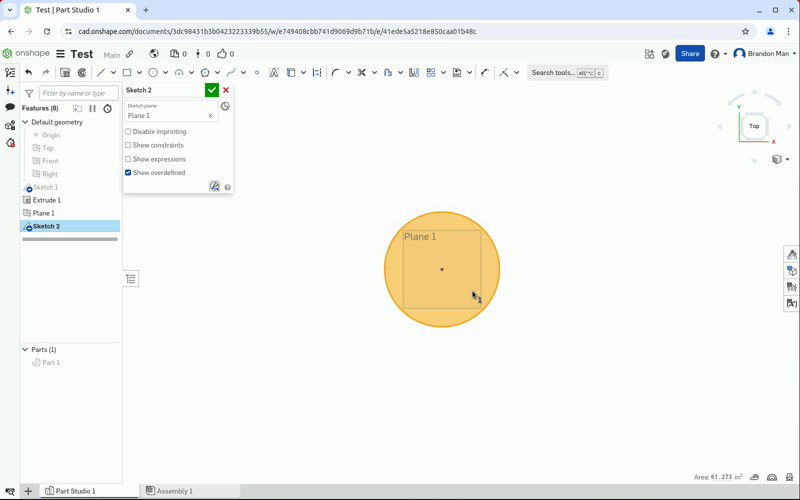
scroll(-6)
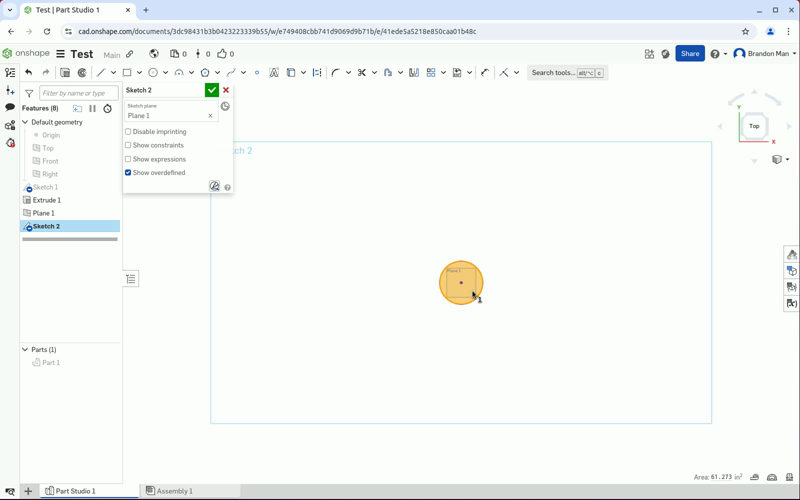
mouse_move(73, 352)
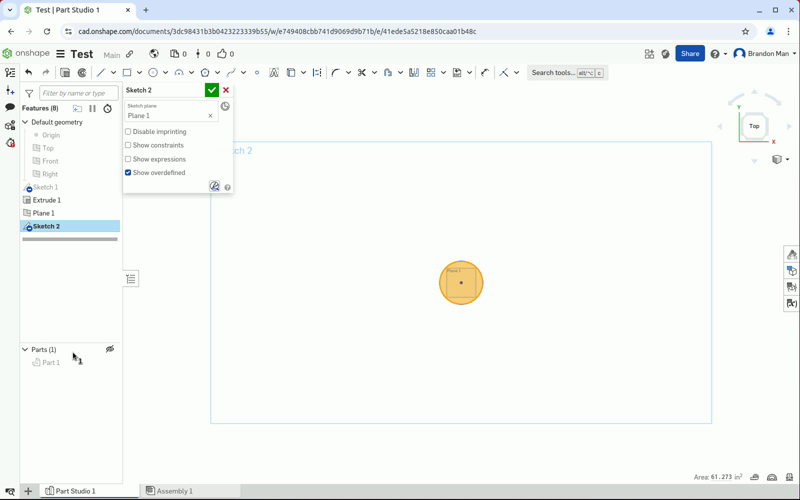
key(shift+y)
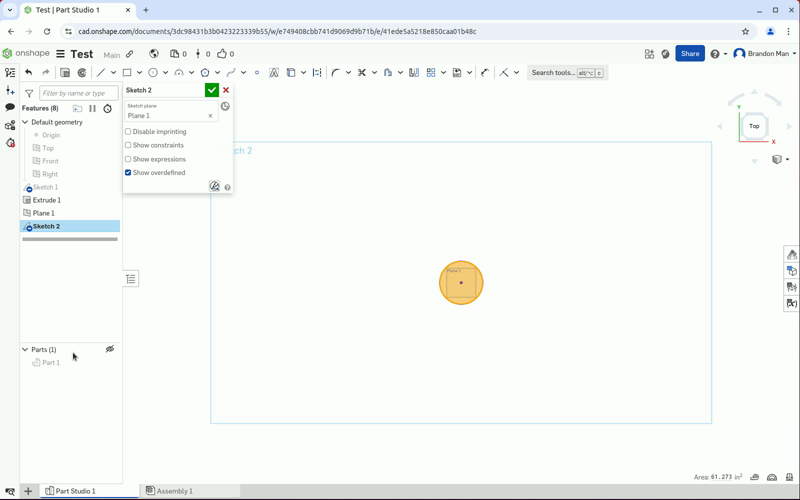
key(shift+e)
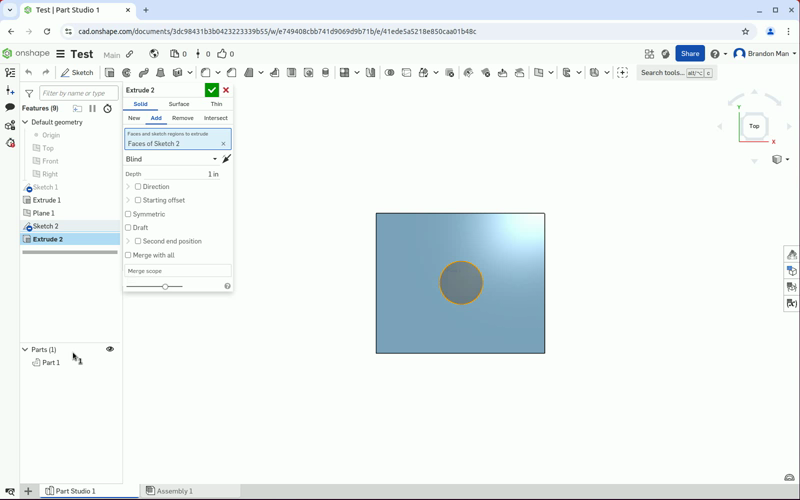
mouse_move(143, 106)
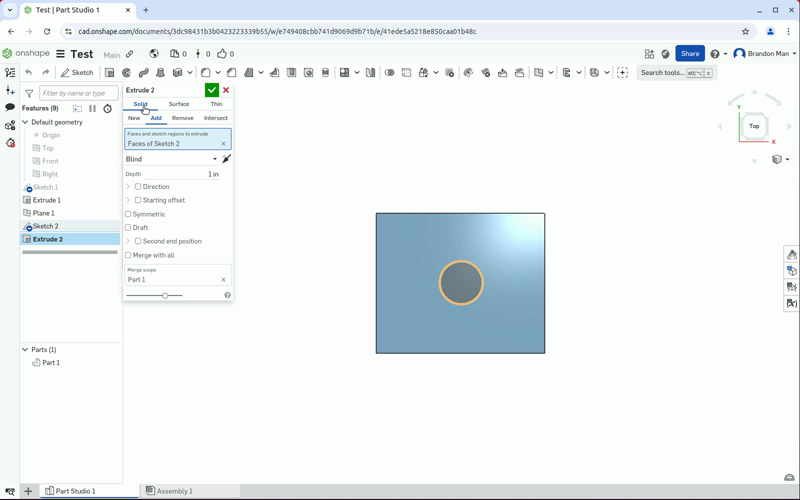
click(143, 106)
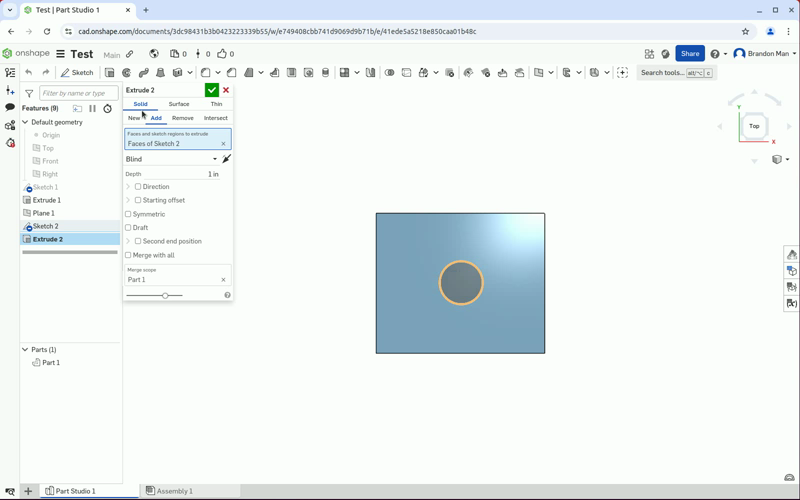
mouse_move(137, 120)
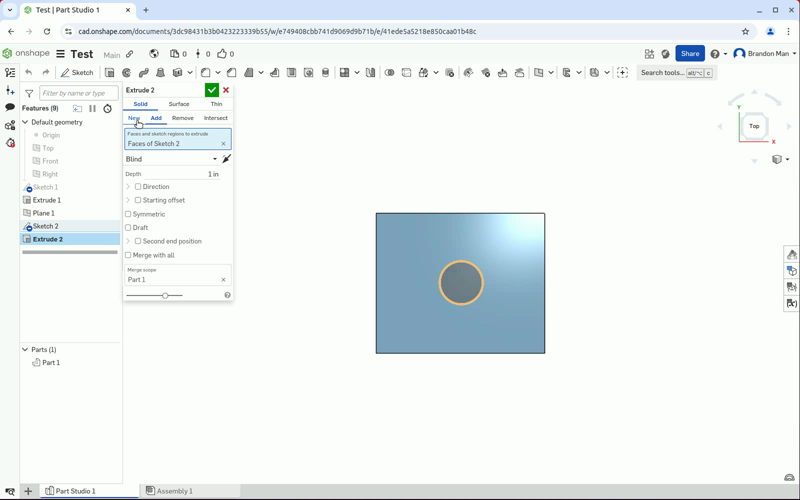
click(137, 120)
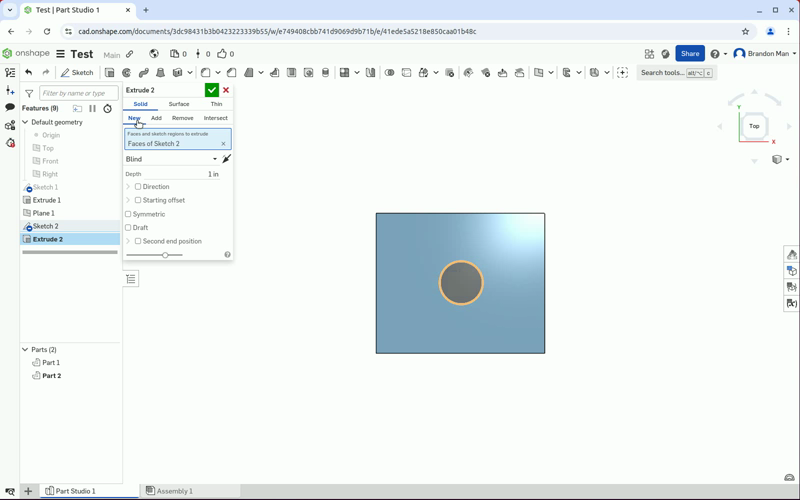
key(tab, 4)
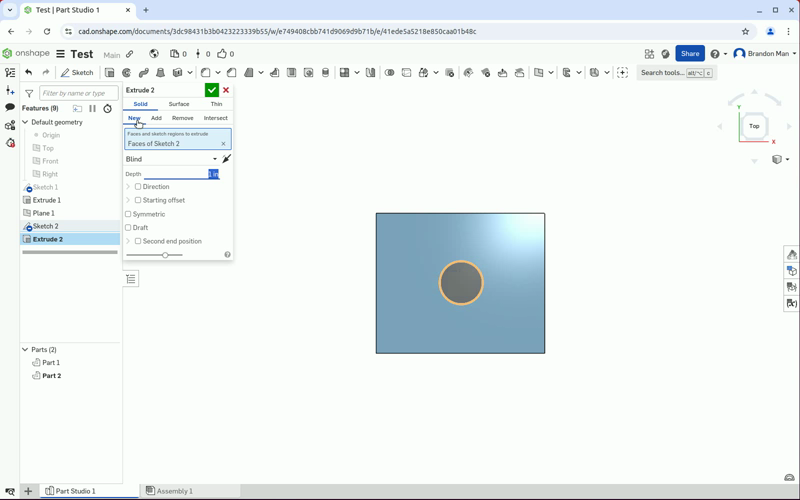
text(11.554)
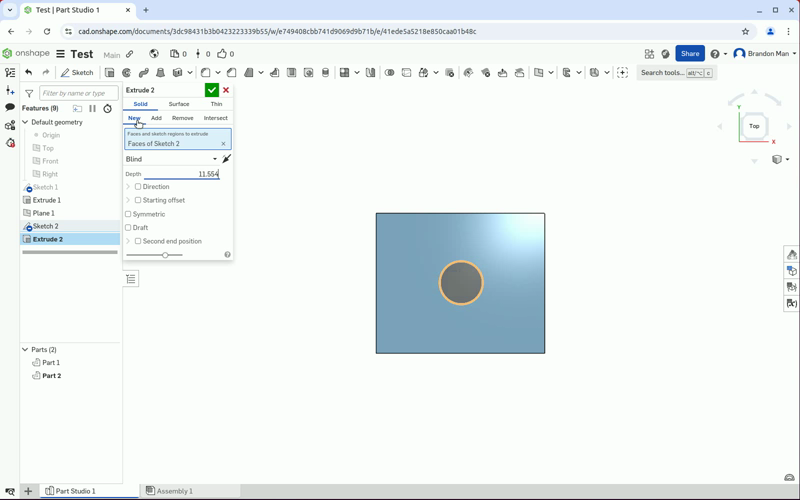
key(enter)
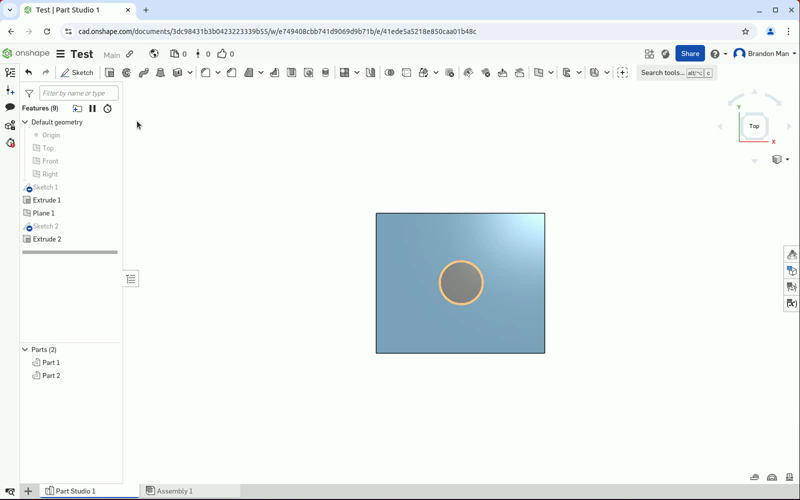
key(shift+h)
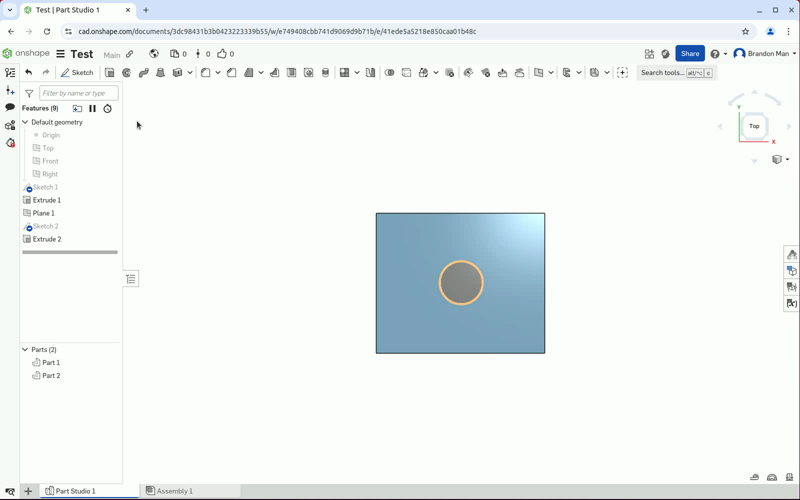
key(shift+h)
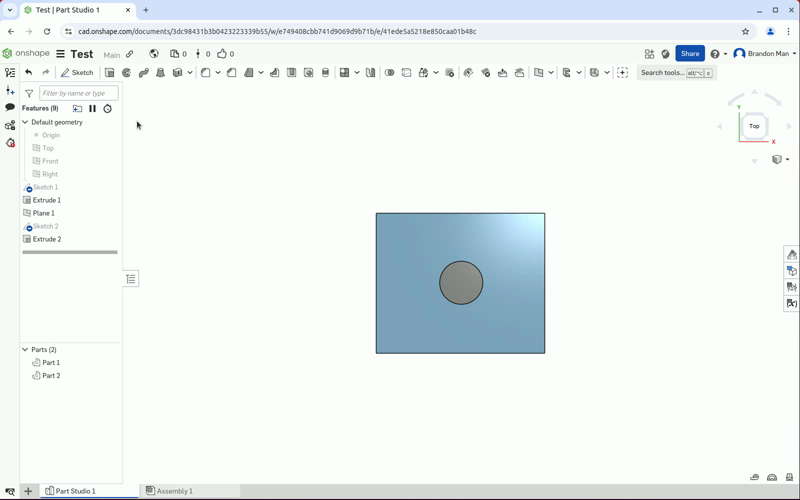
mouse_move(73, 189)
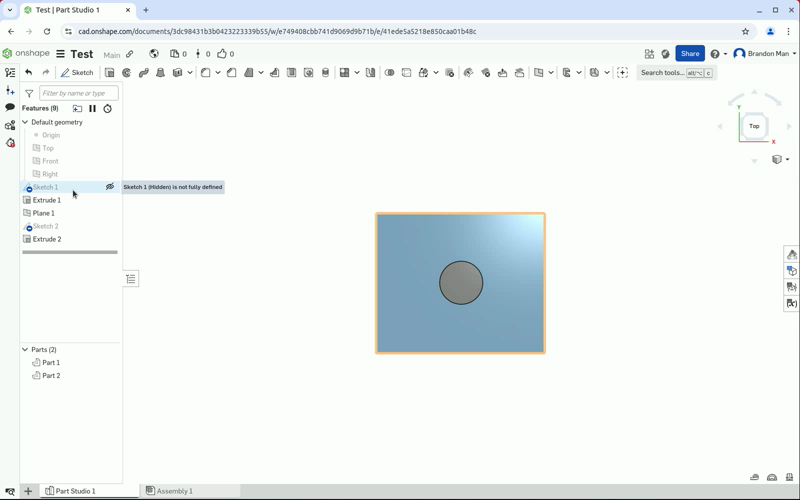
click(73, 189)
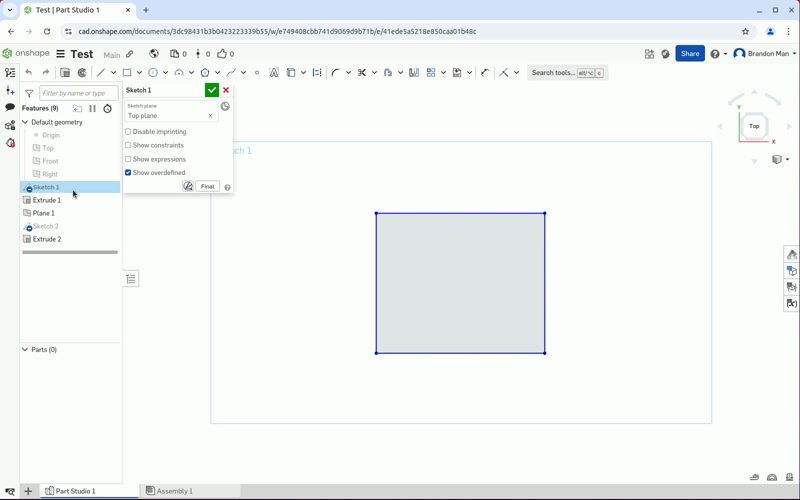
mouse_move(229, 92)
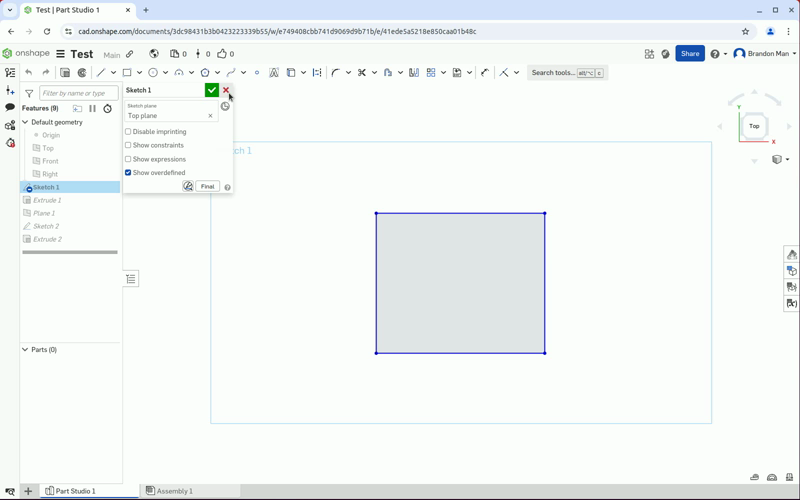
click(229, 92)
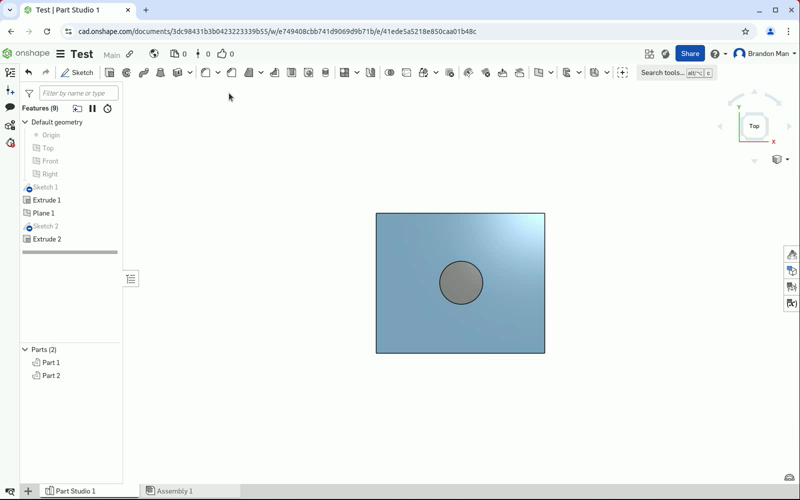
mouse_move(73, 352)
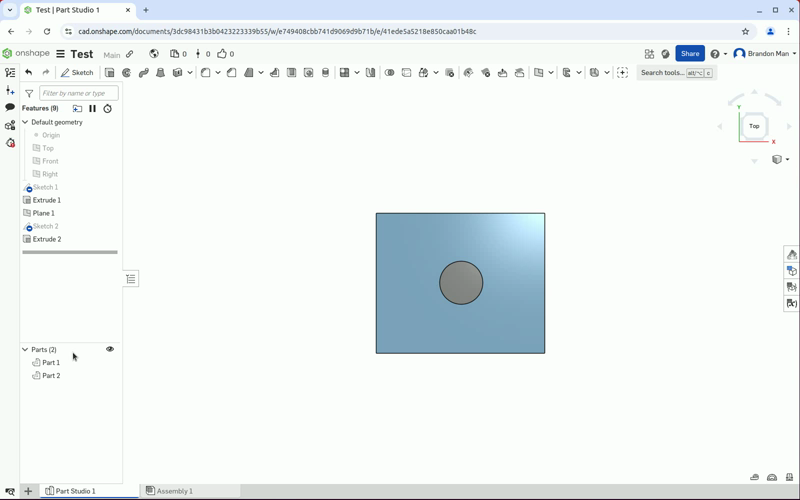
key(y)
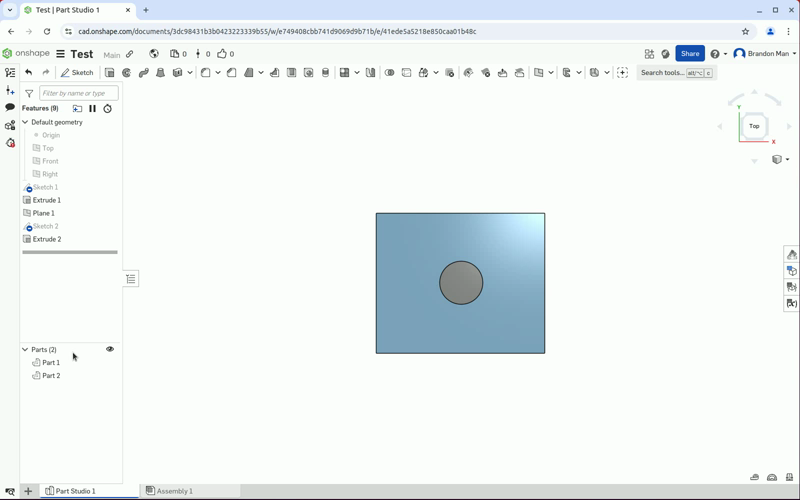
key(shift+p)
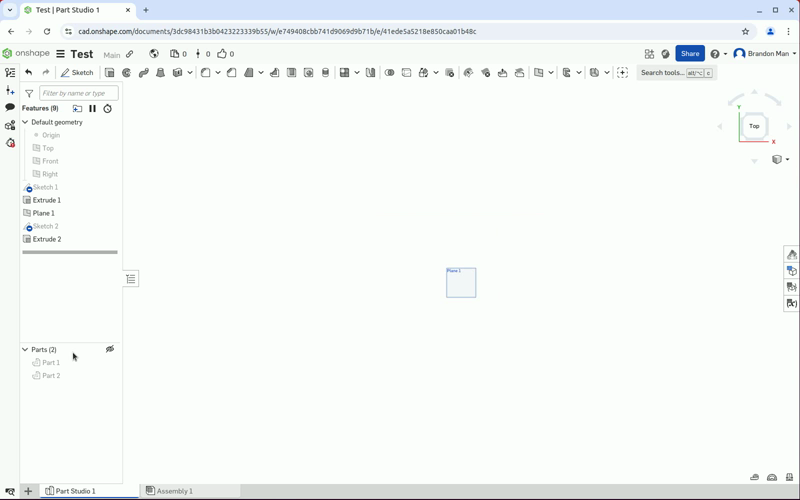
key(space)
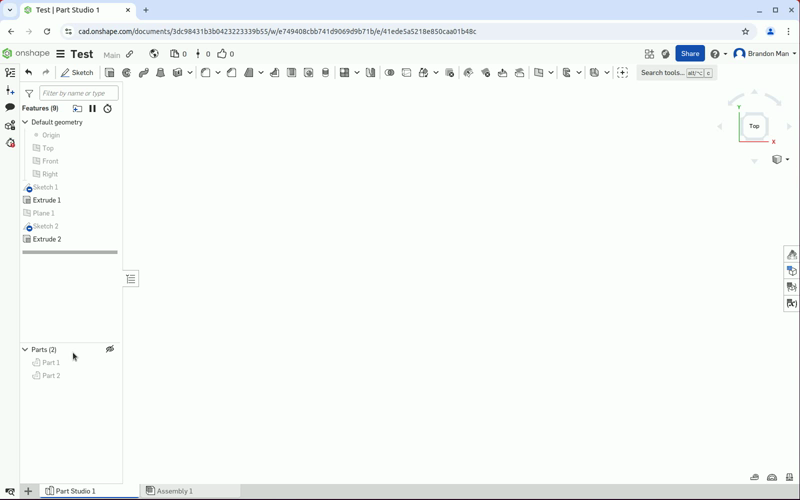
key_down(shift)
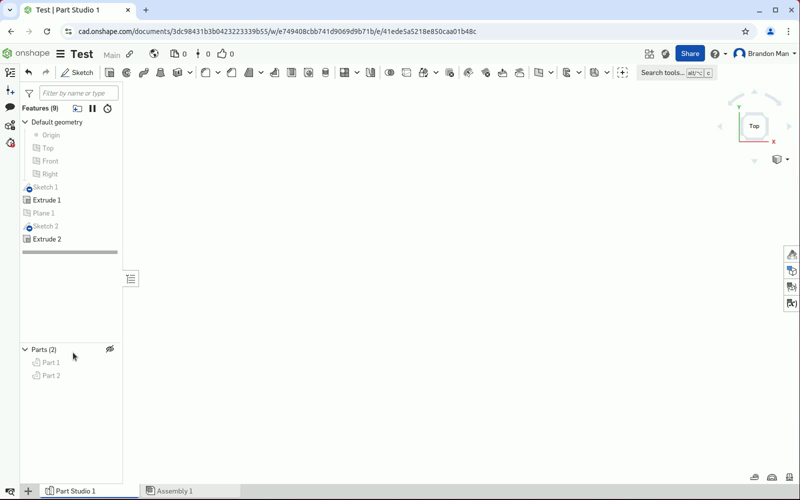
key(up)
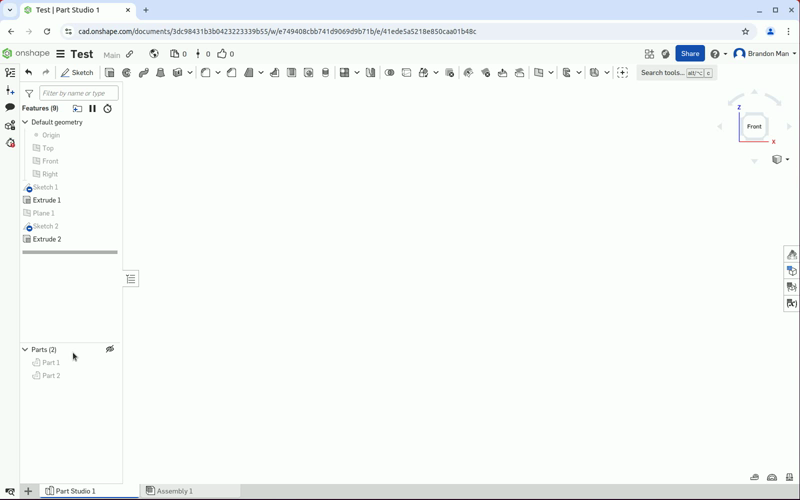
key_up(shift)
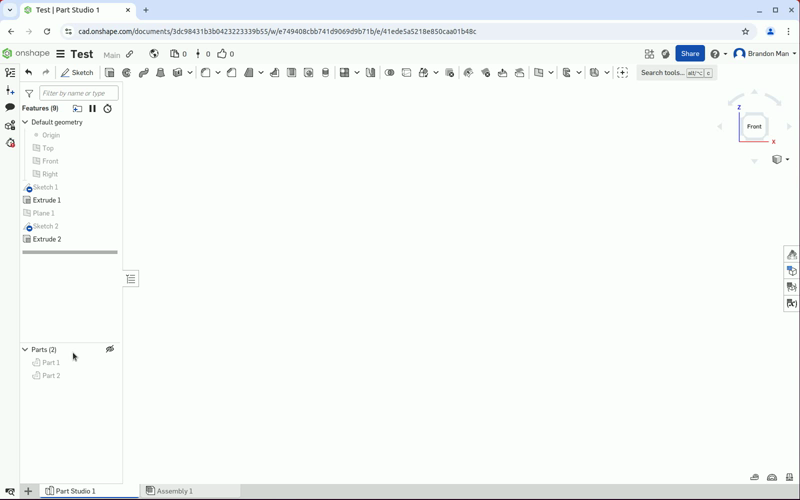
mouse_move(73, 352)
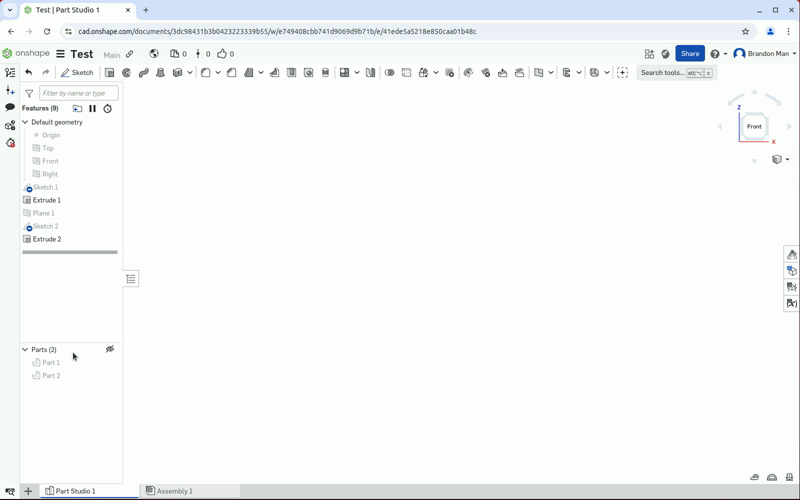
key(shift+y)
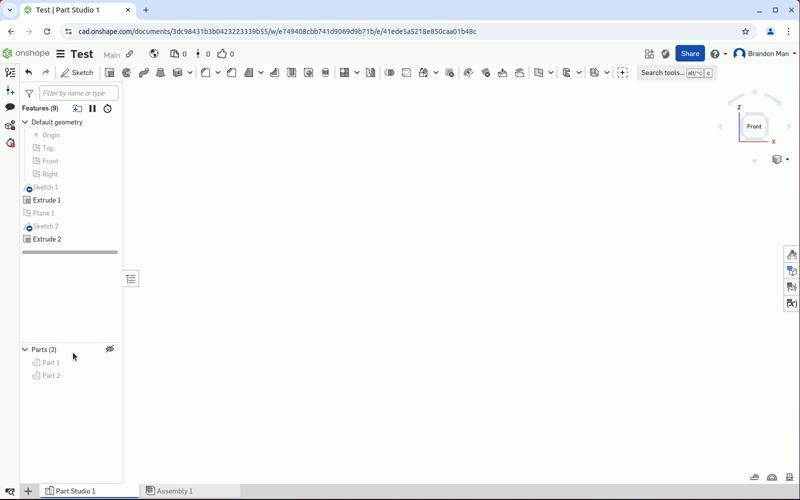
key(shift+s)
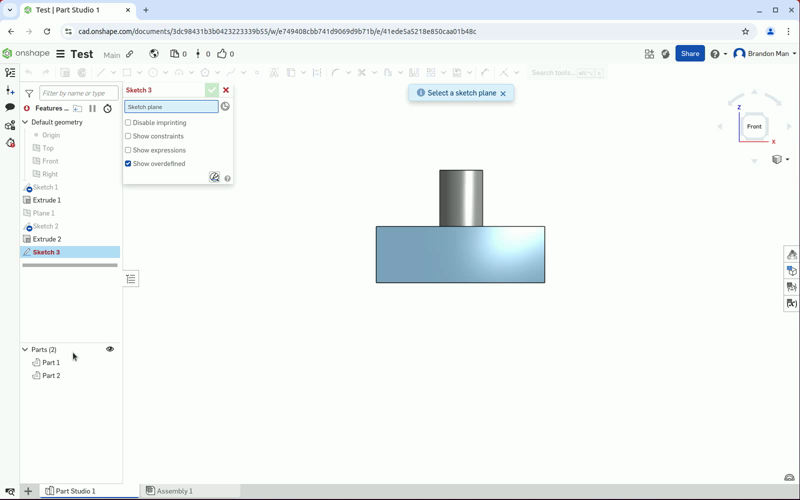
mouse_move(73, 163)
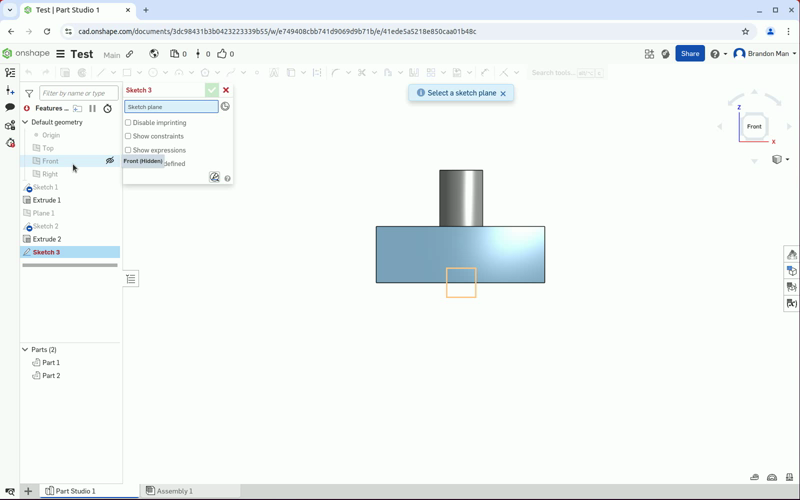
click(73, 163)
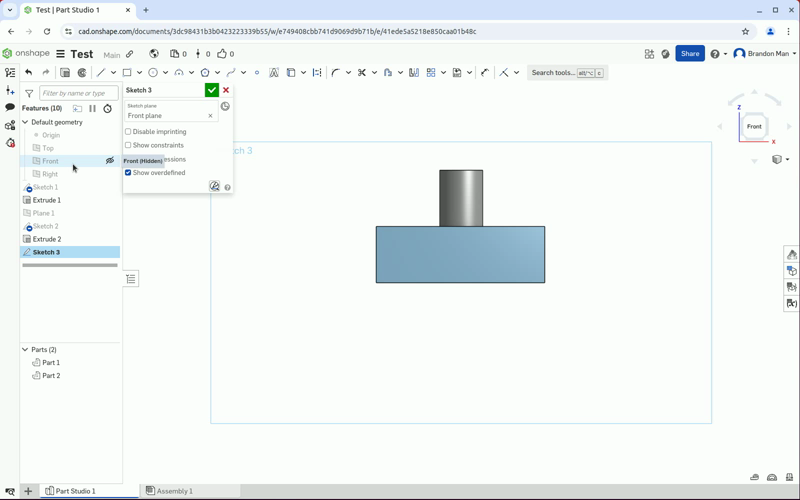
mouse_move(73, 352)
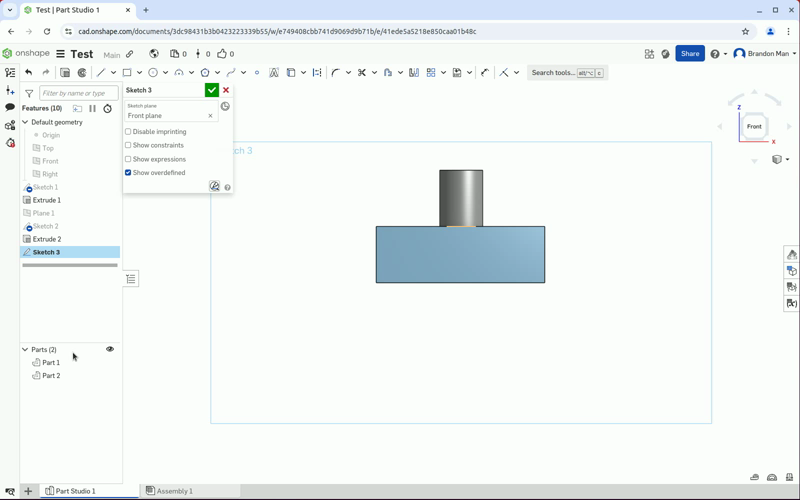
key(y)
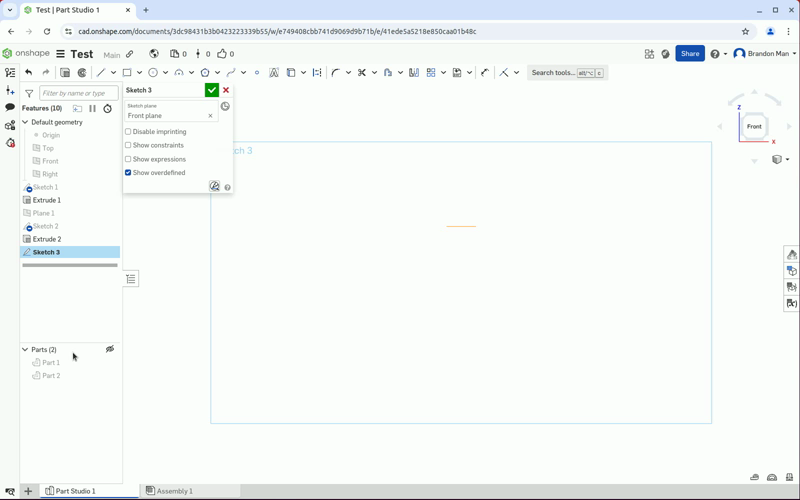
key(l)
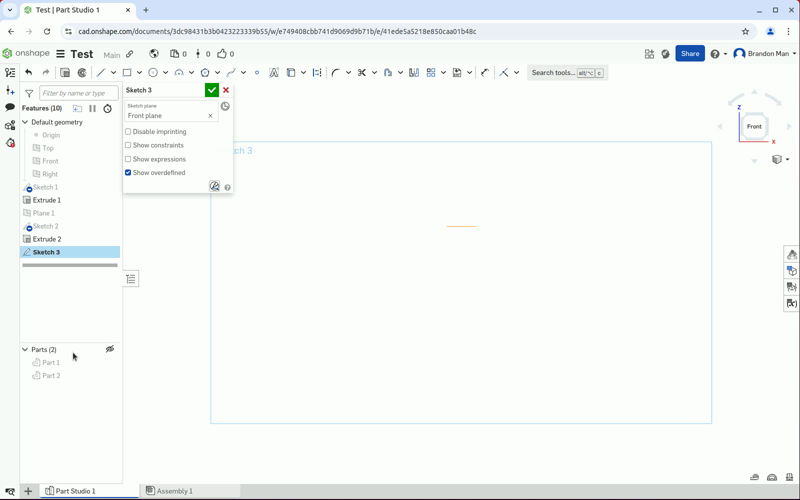
key_down(shift)
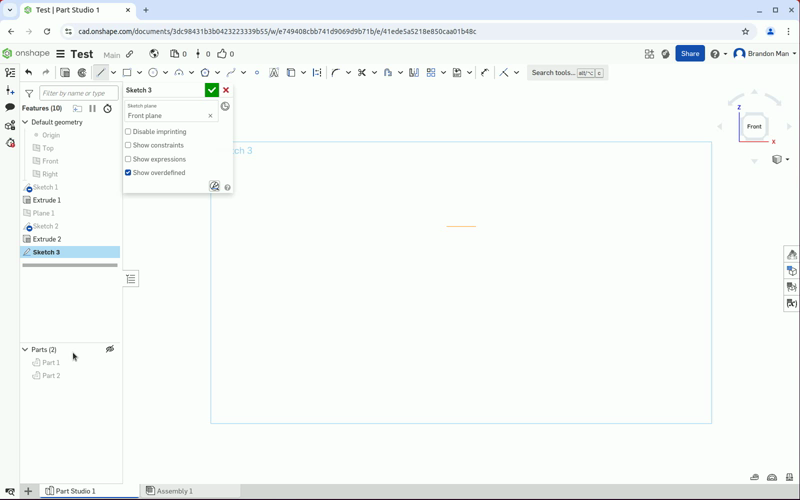
mouse_move(439, 198)
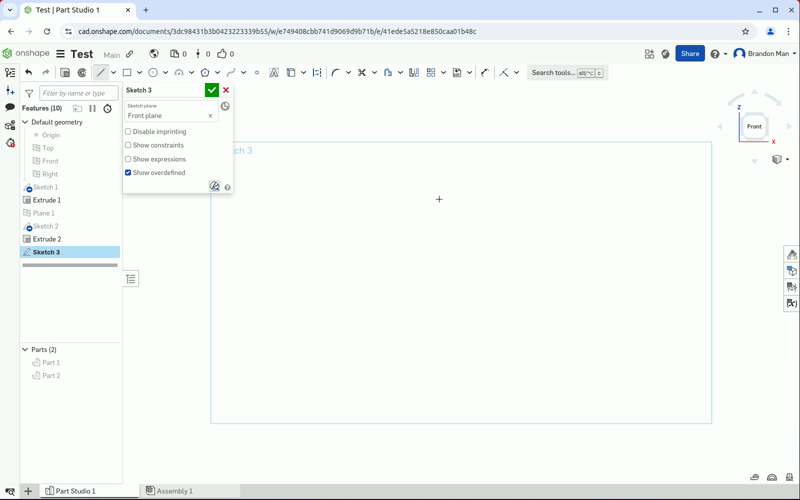
click(439, 198)
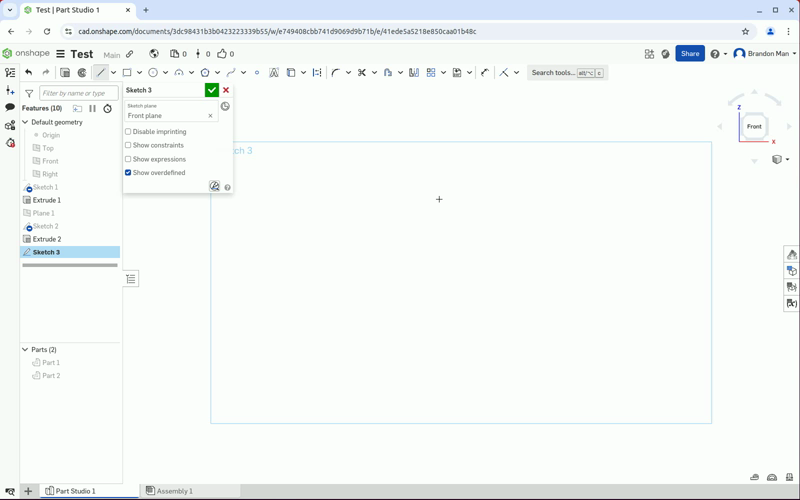
key_up(shift)
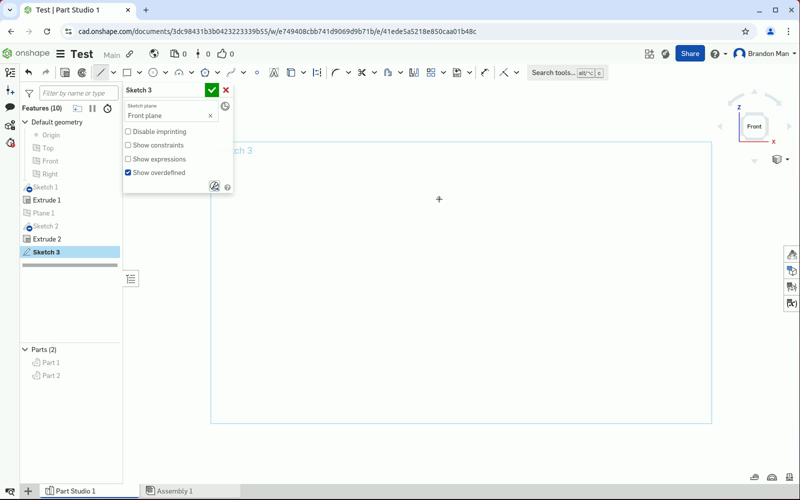
key_down(shift)
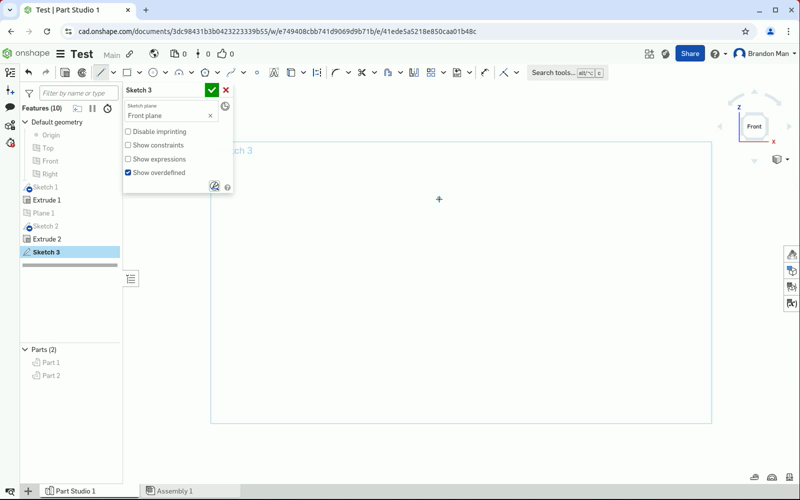
mouse_move(469, 198)
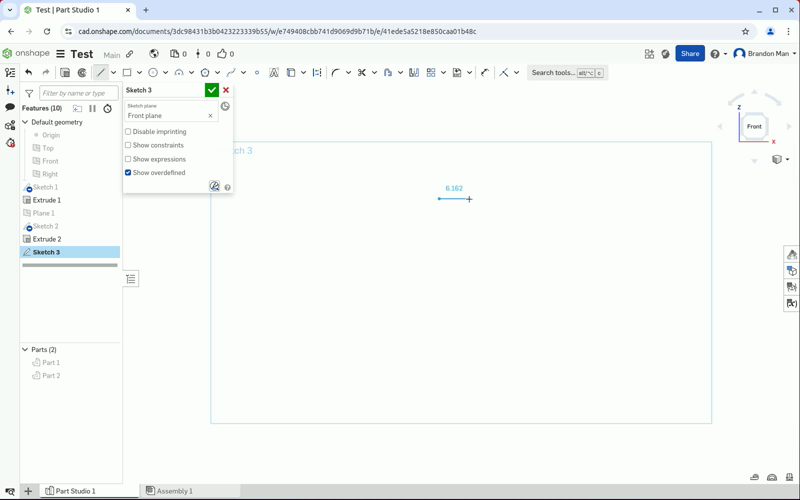
mouse_move(482, 170)
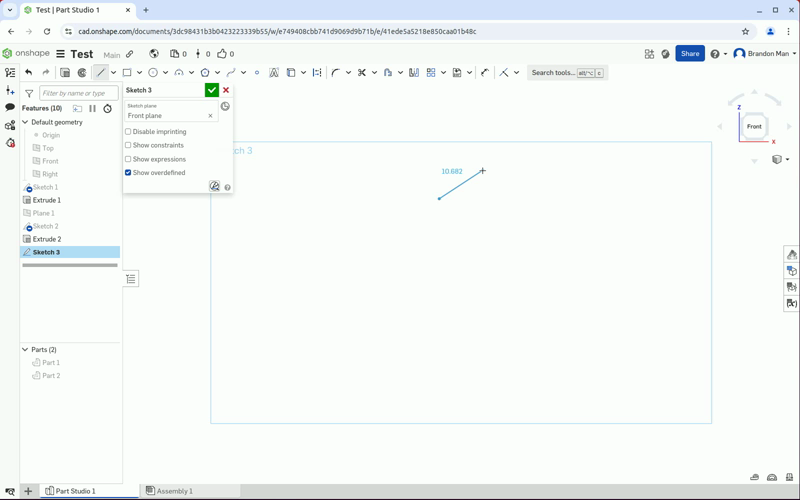
click(482, 170)
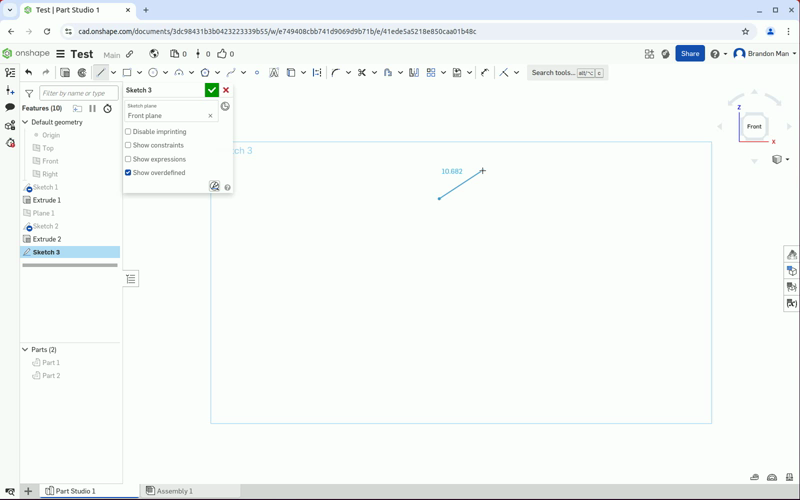
key_up(shift)
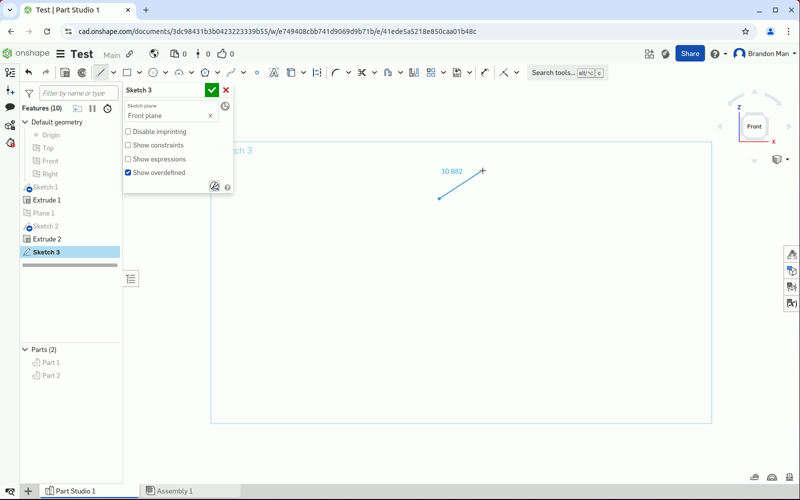
key_down(shift)
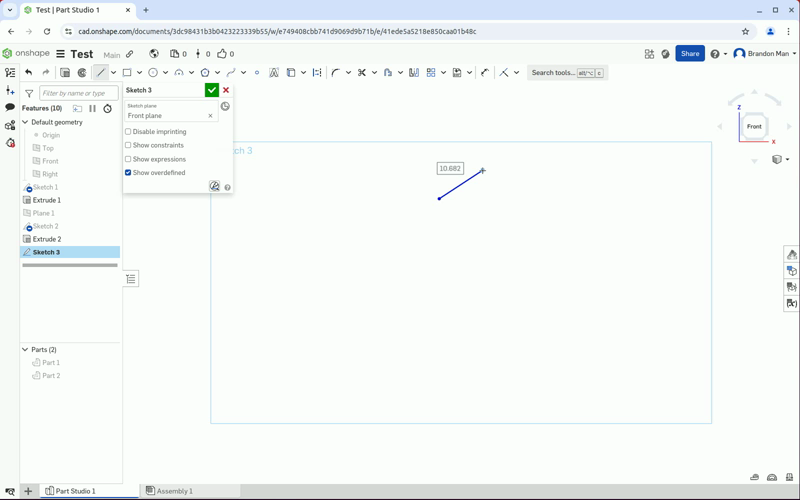
mouse_move(512, 170)
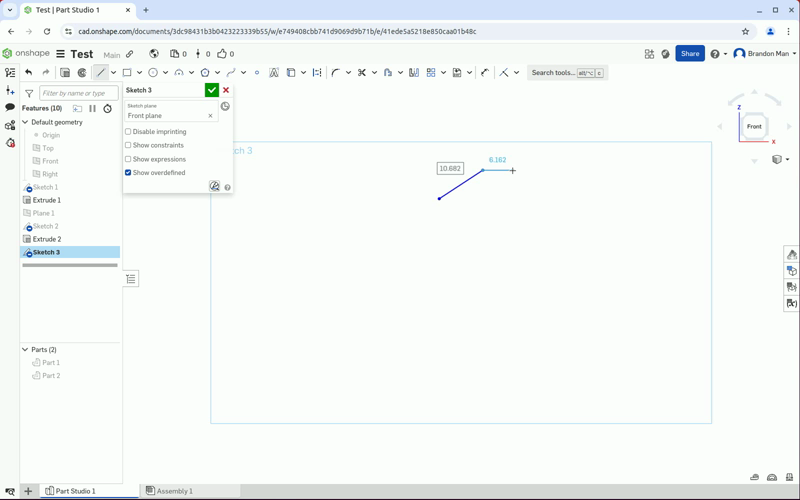
mouse_move(439, 170)
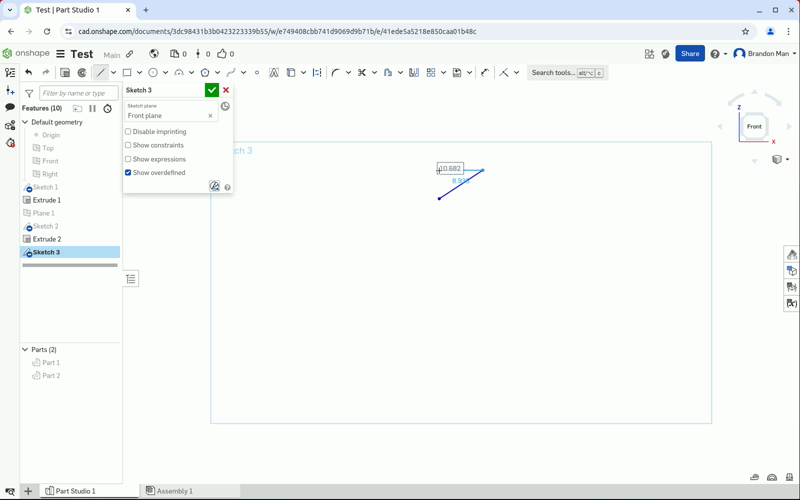
click(439, 170)
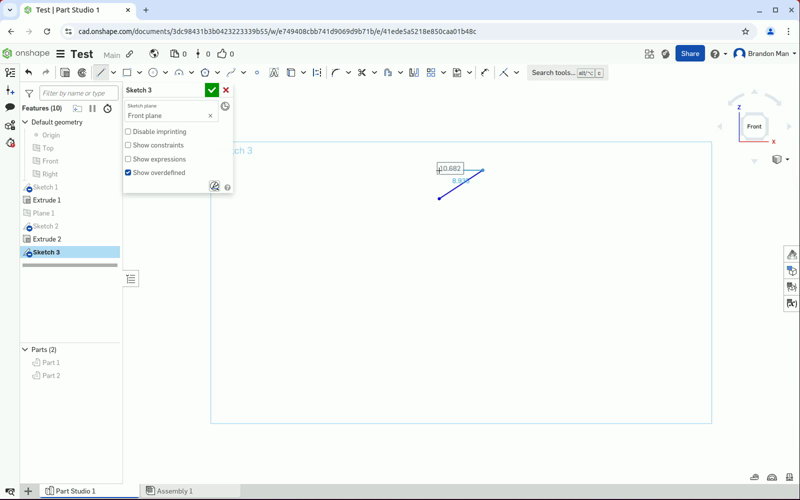
key_up(shift)
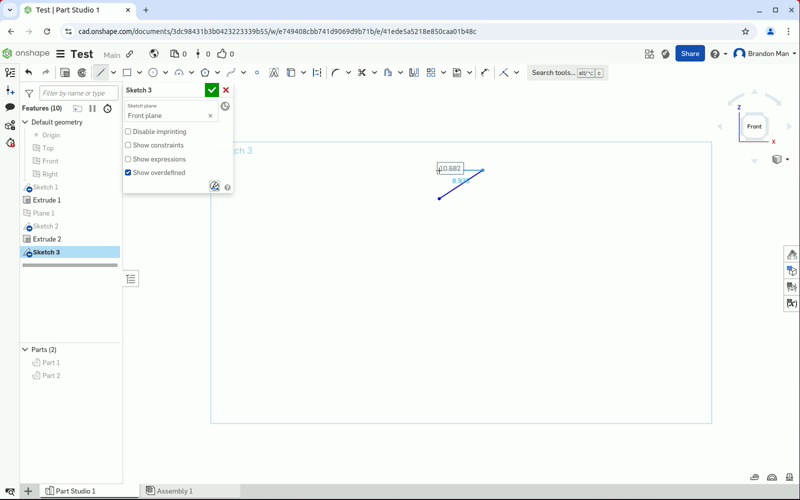
mouse_move(469, 170)
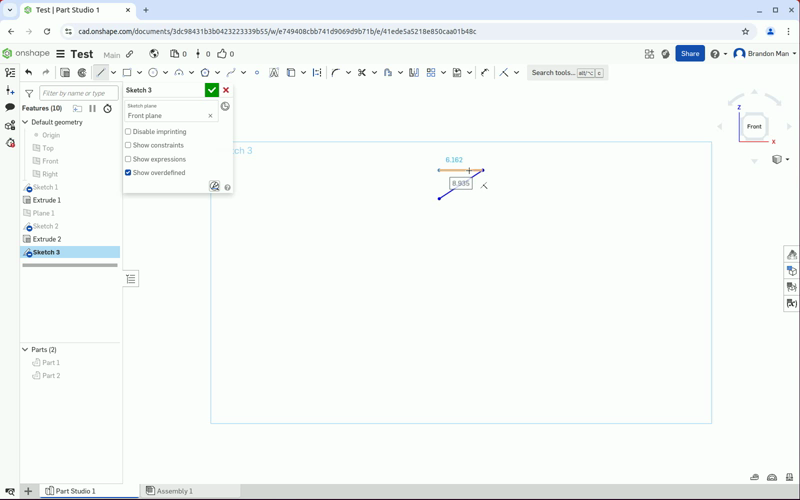
key_down(shift)
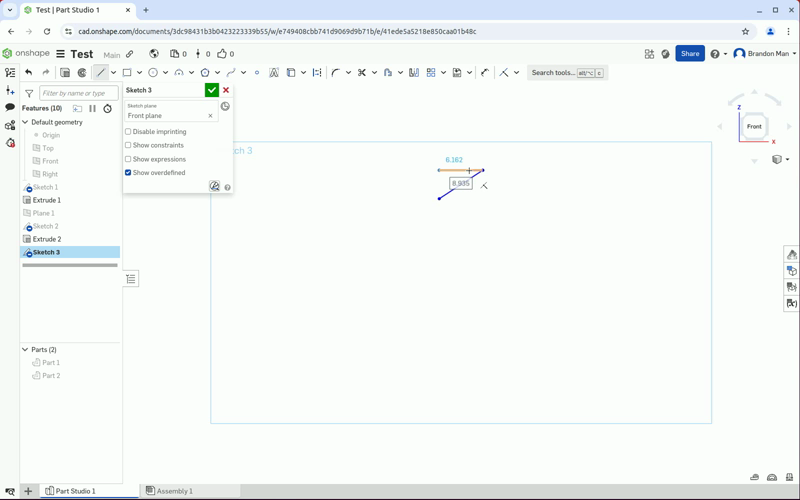
mouse_move(439, 198)
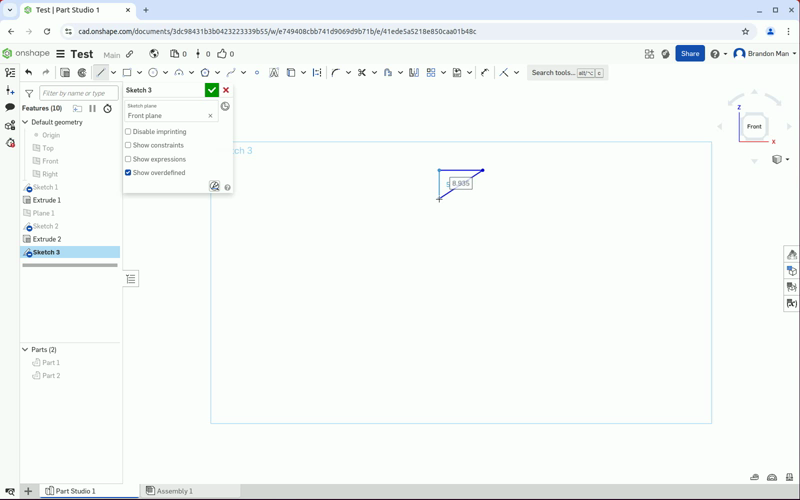
key_up(shift)
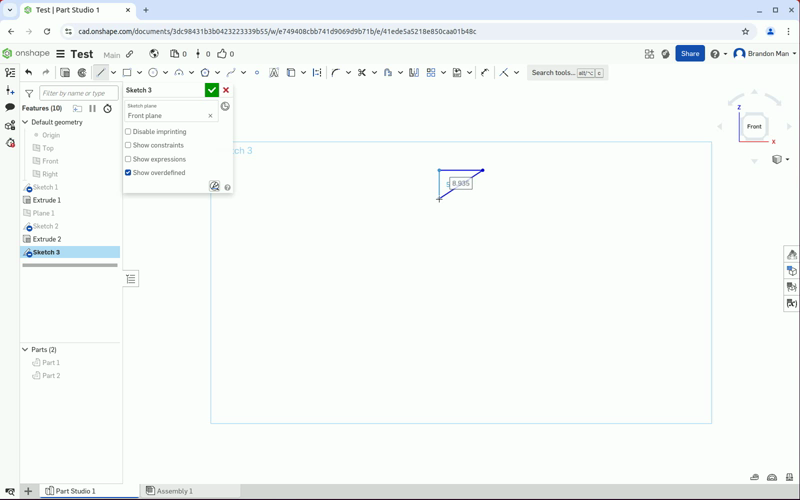
click(439, 198)
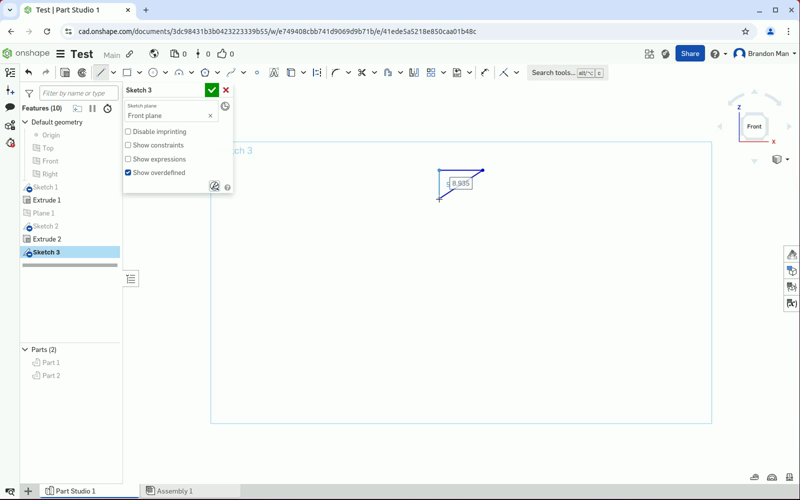
key(esc)
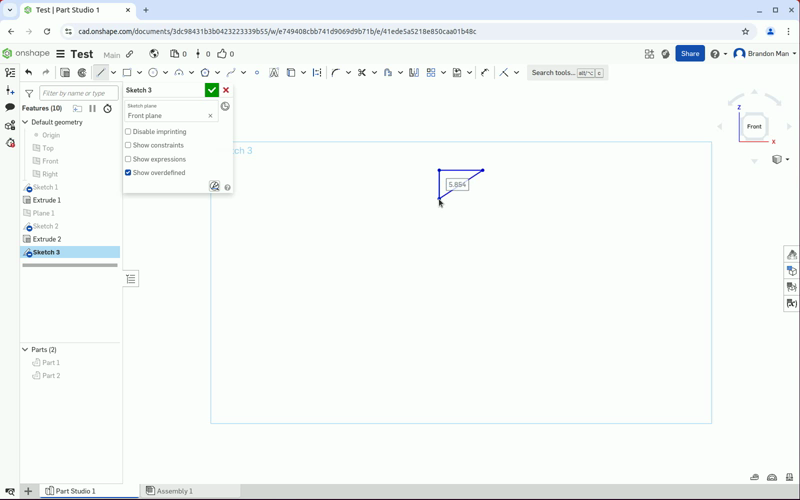
mouse_move(454, 183)
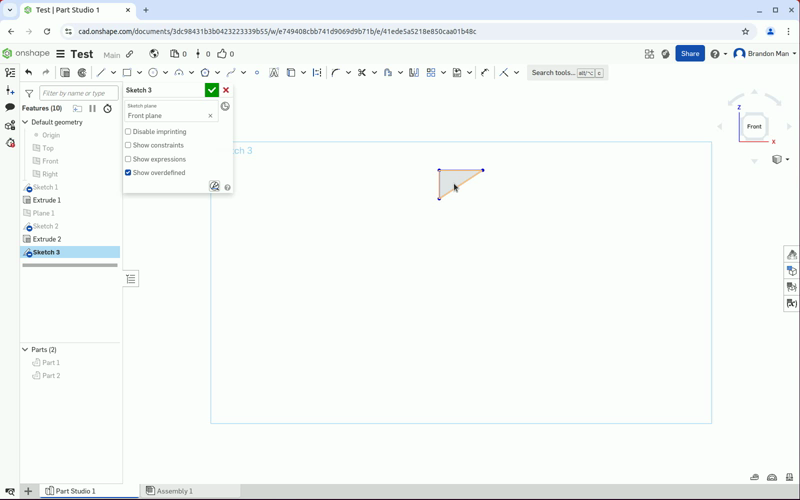
scroll(6)
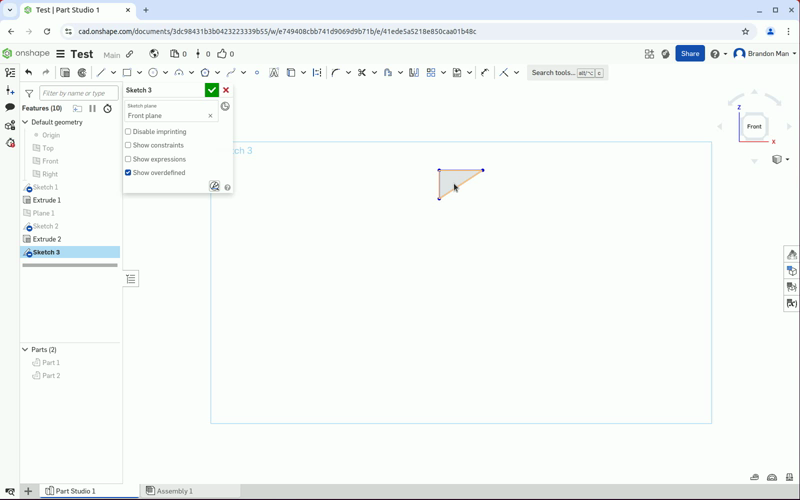
scroll(6)
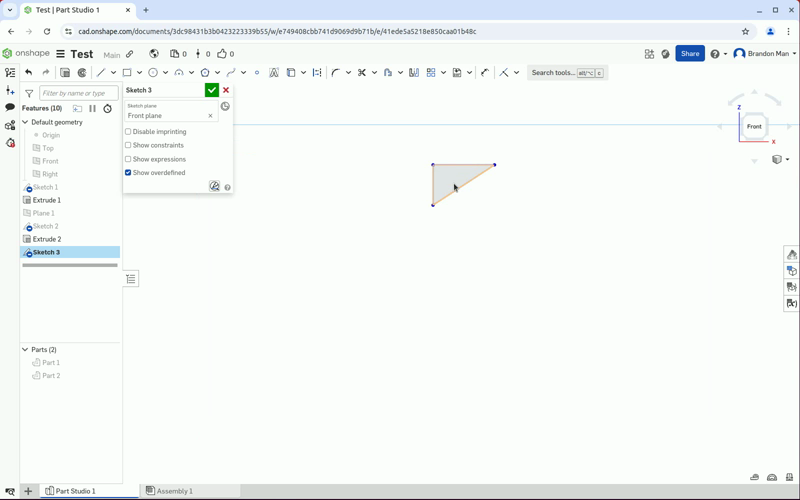
scroll(6)
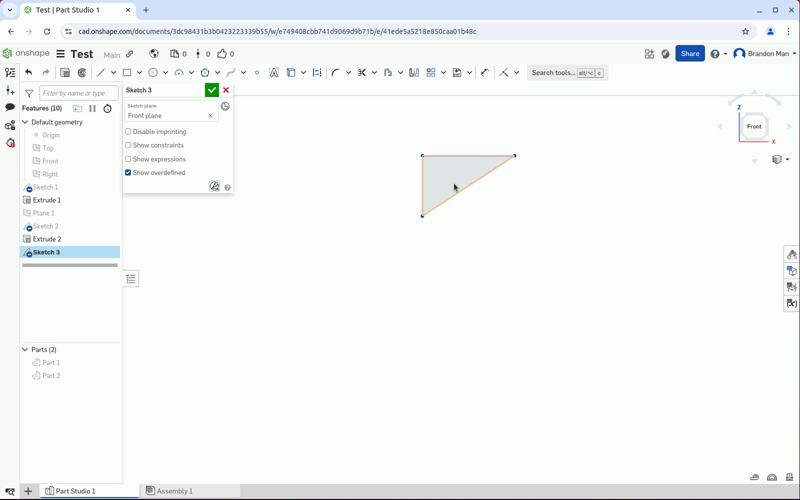
scroll(6)
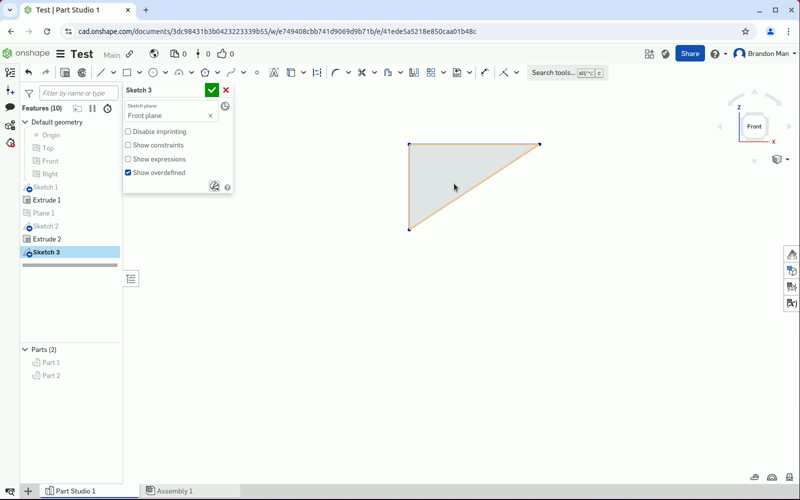
scroll(6)
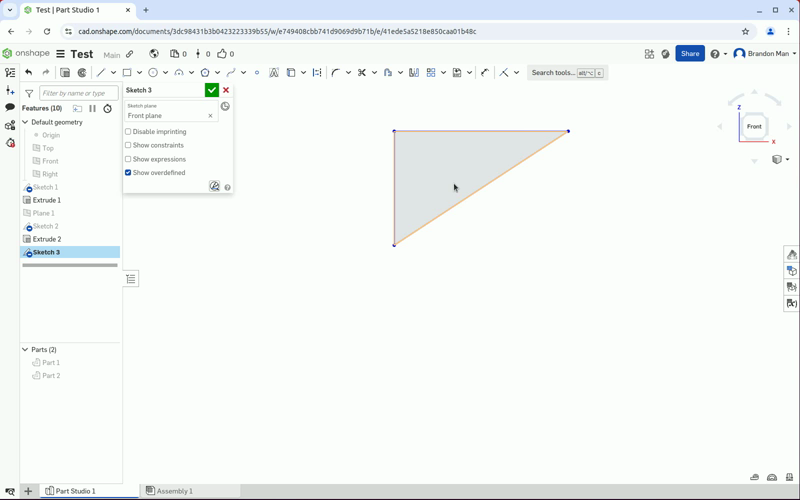
scroll(6)
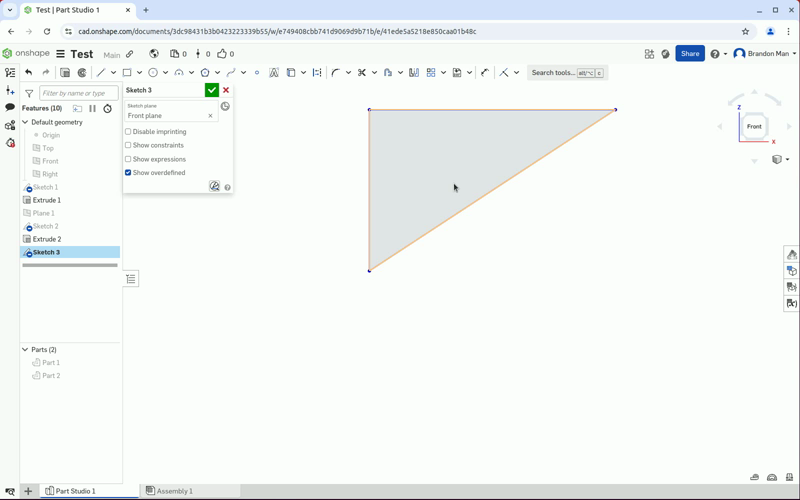
scroll(6)
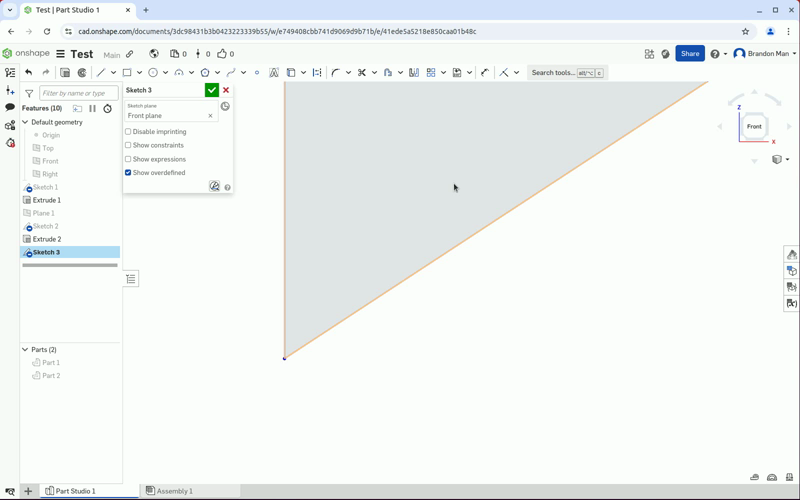
click(454, 183)
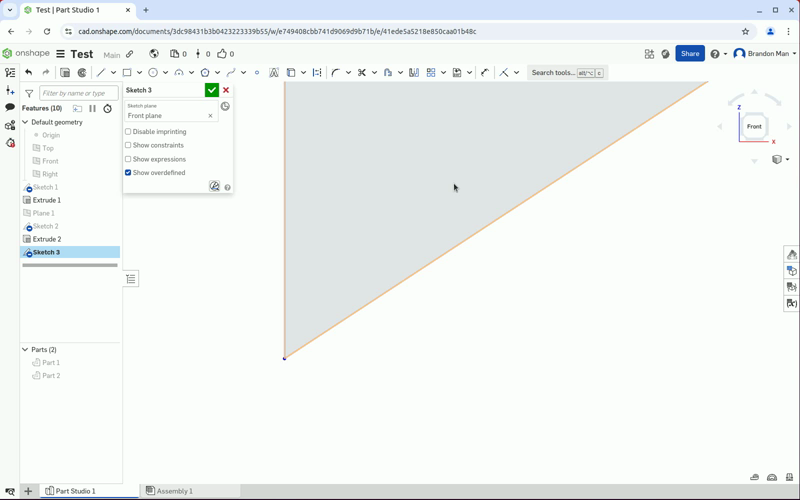
scroll(-6)
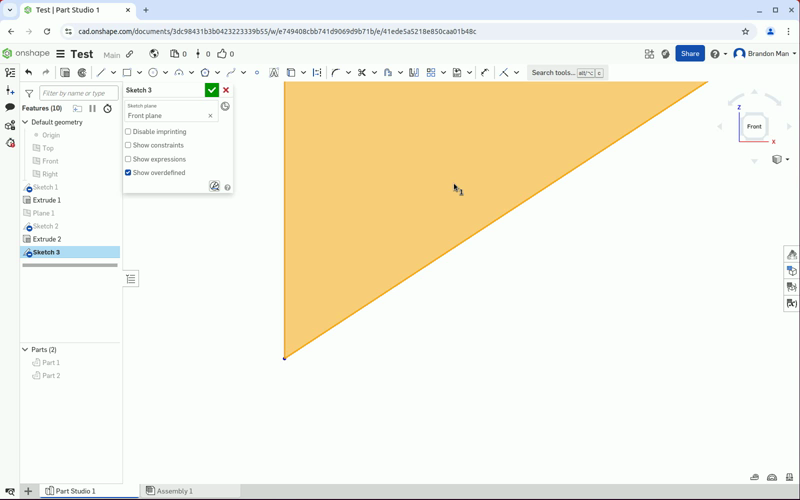
scroll(-6)
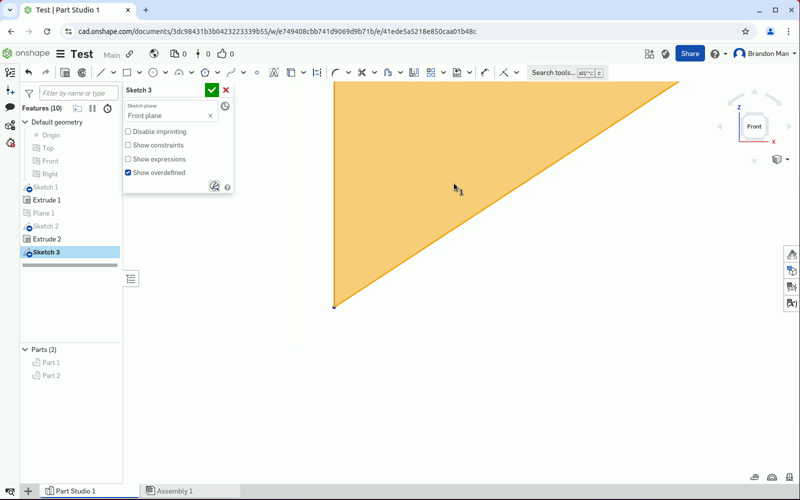
scroll(-6)
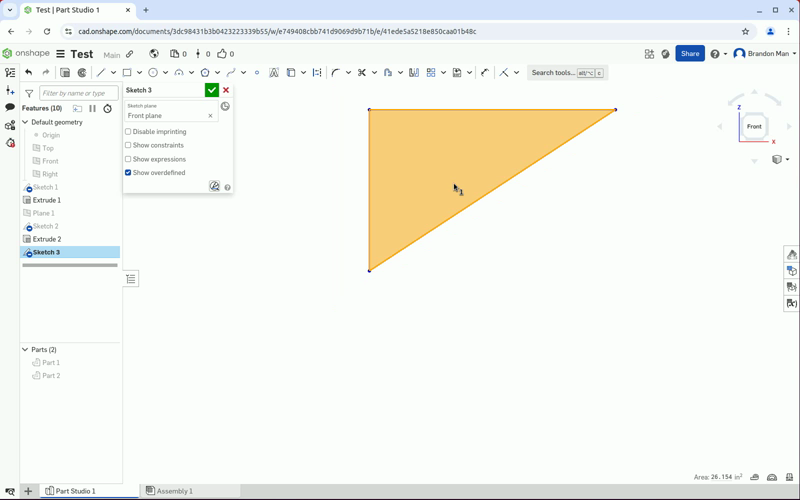
scroll(-6)
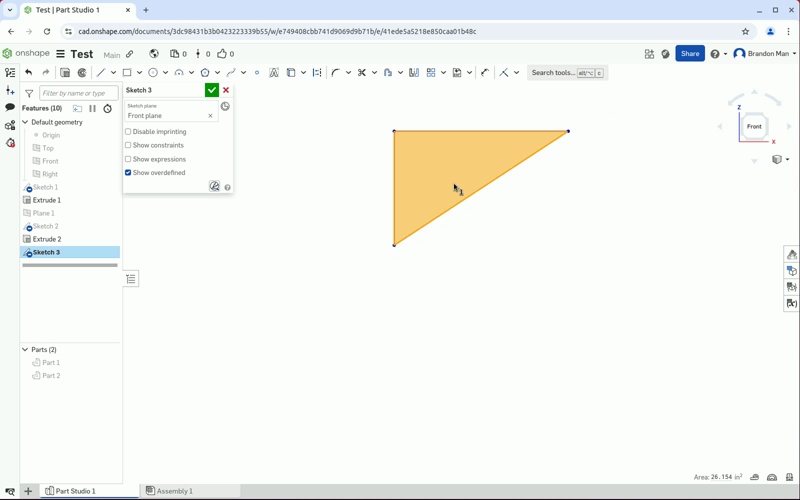
scroll(-6)
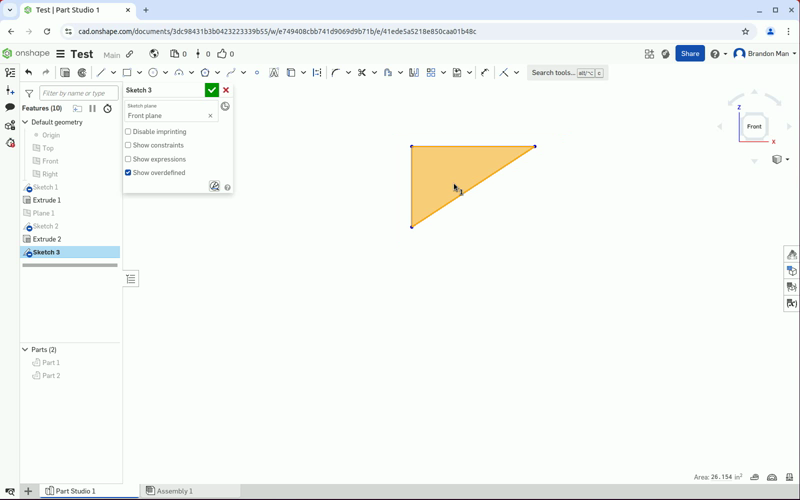
scroll(-6)
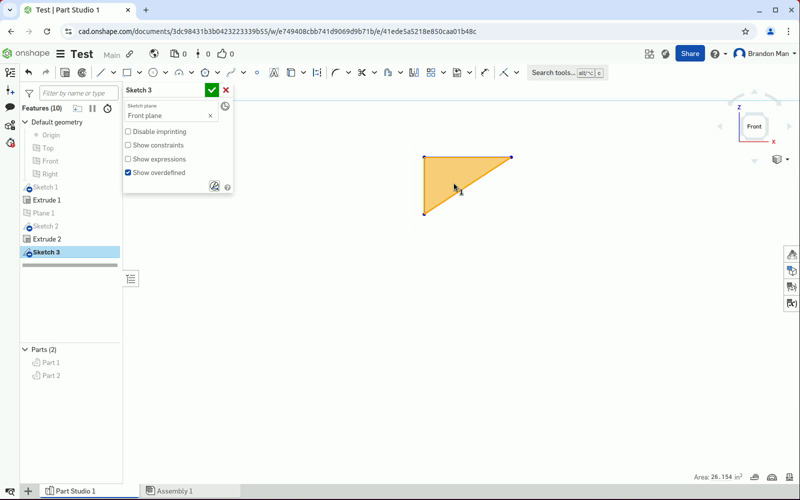
scroll(-6)
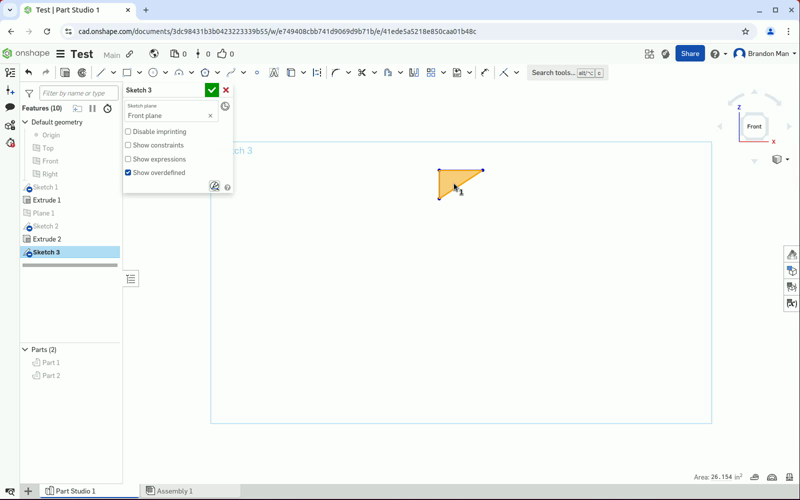
mouse_move(73, 352)
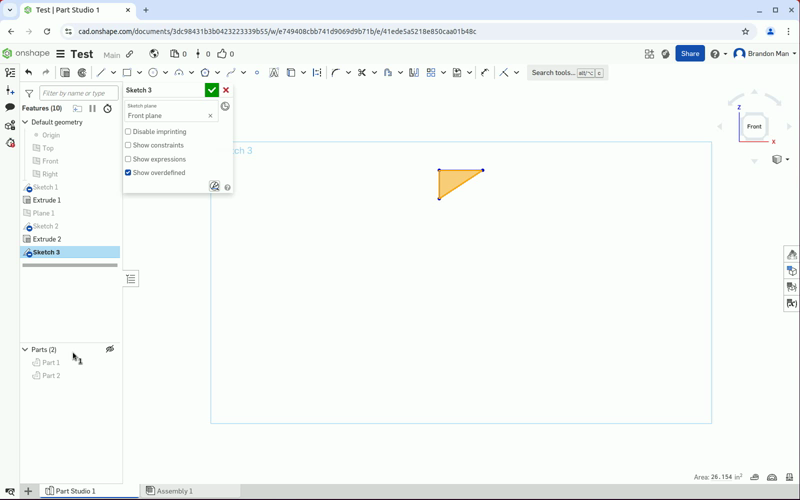
key(shift+y)
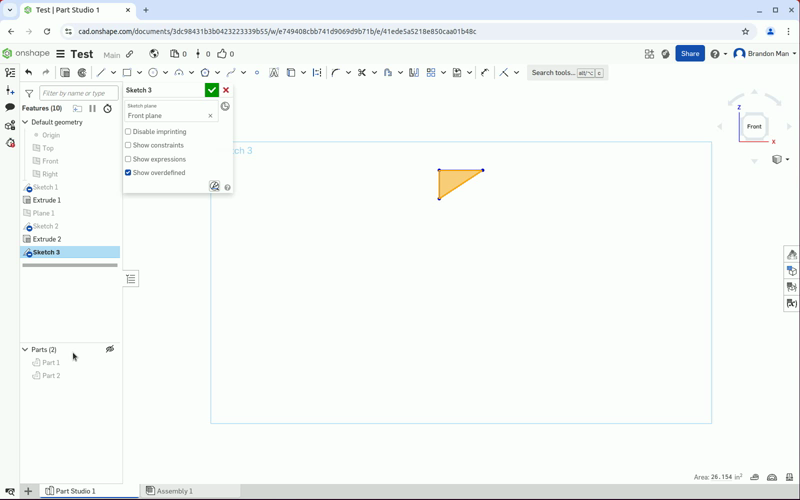
key(shift+e)
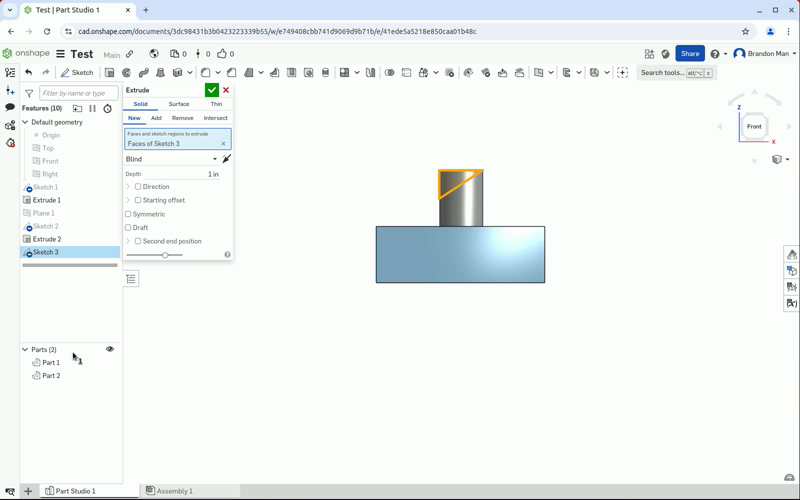
mouse_move(143, 106)
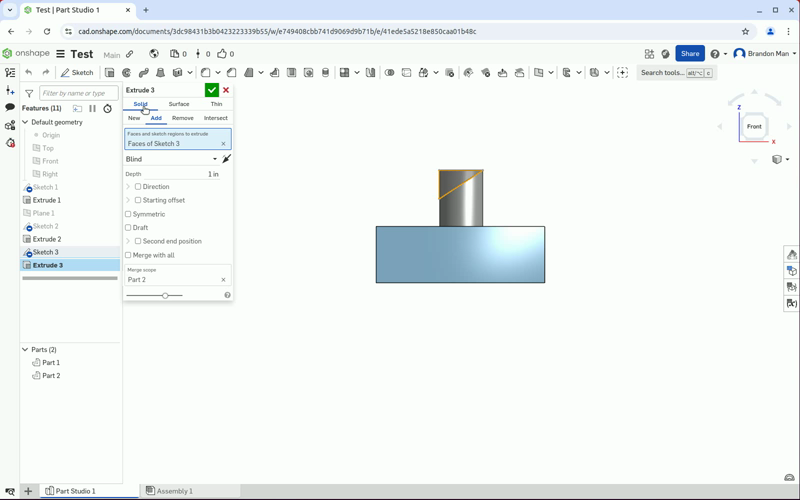
click(143, 106)
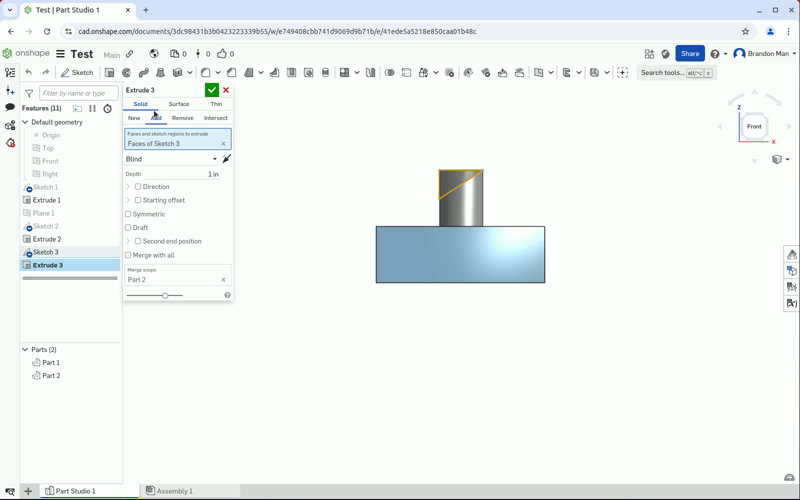
mouse_move(186, 120)
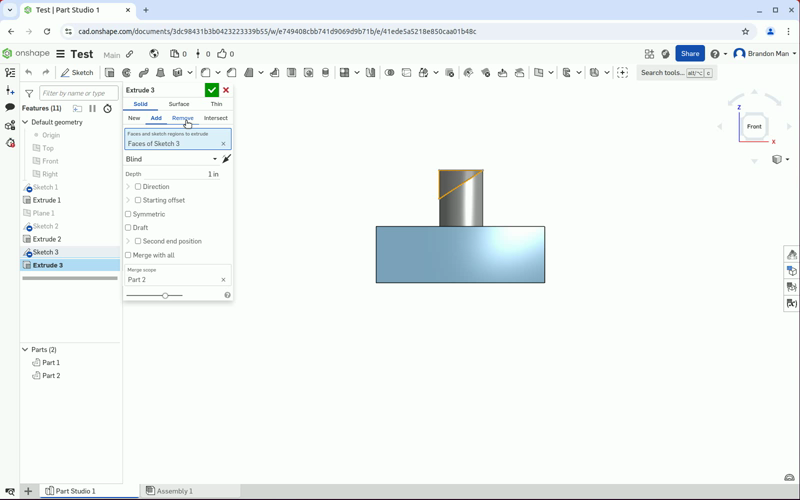
click(186, 120)
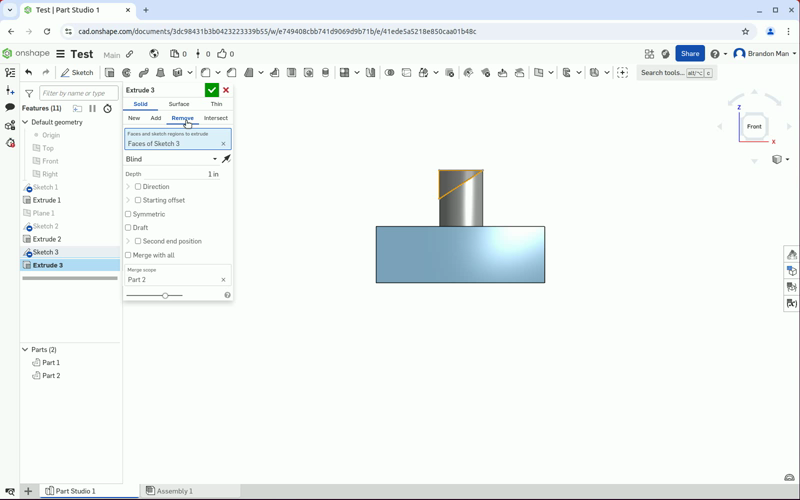
key(tab, 4)
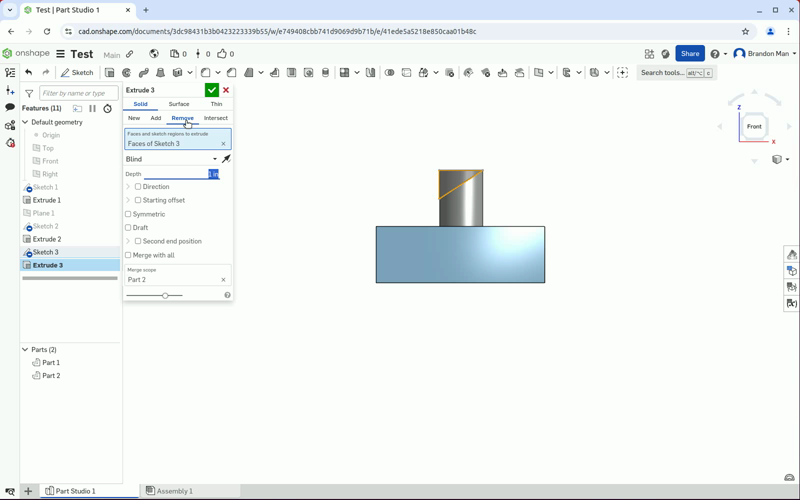
text(17.332)
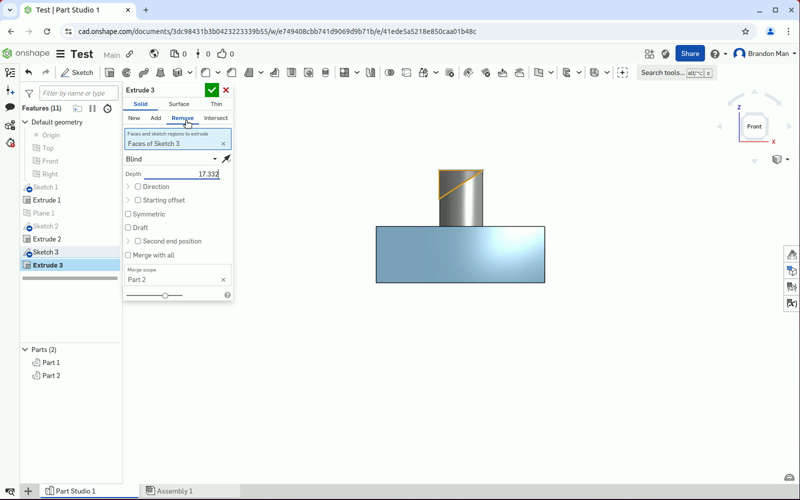
key(tab, 3)
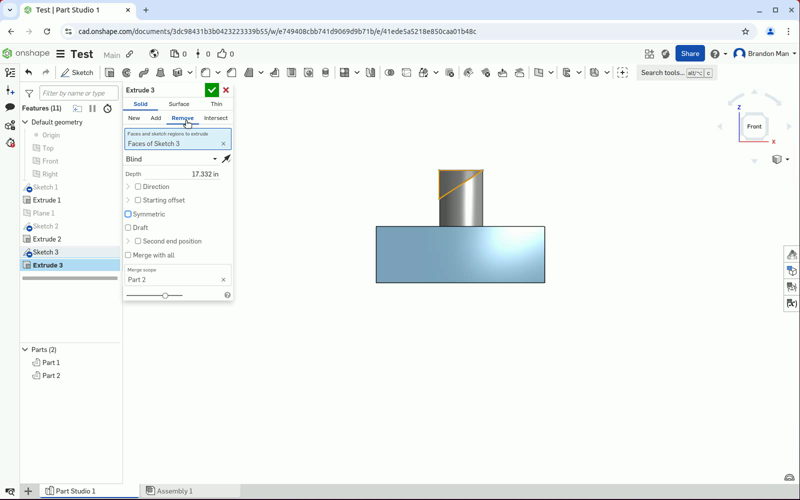
key(space)
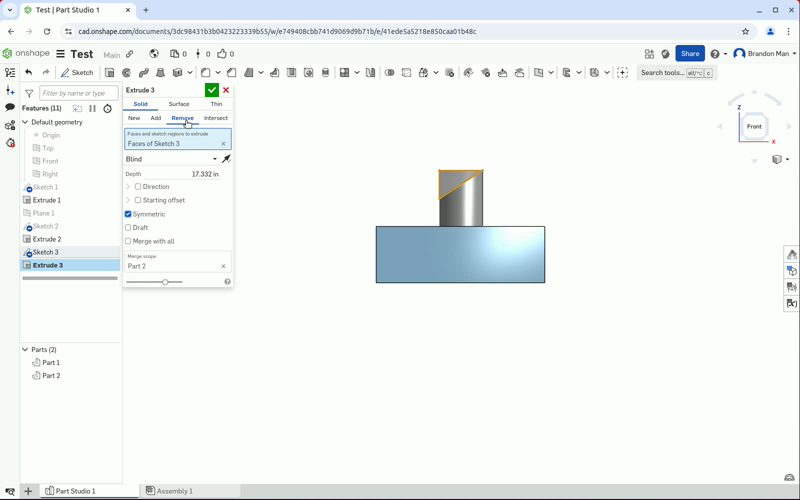
key(tab, 2)
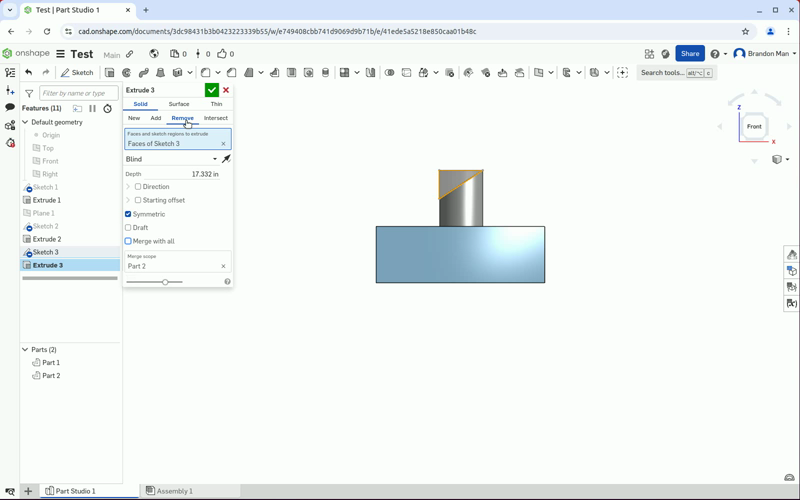
key(space)
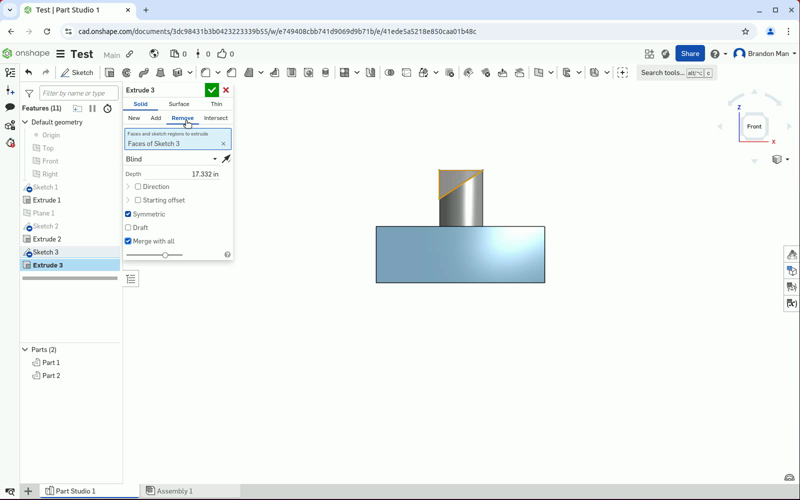
key(enter)
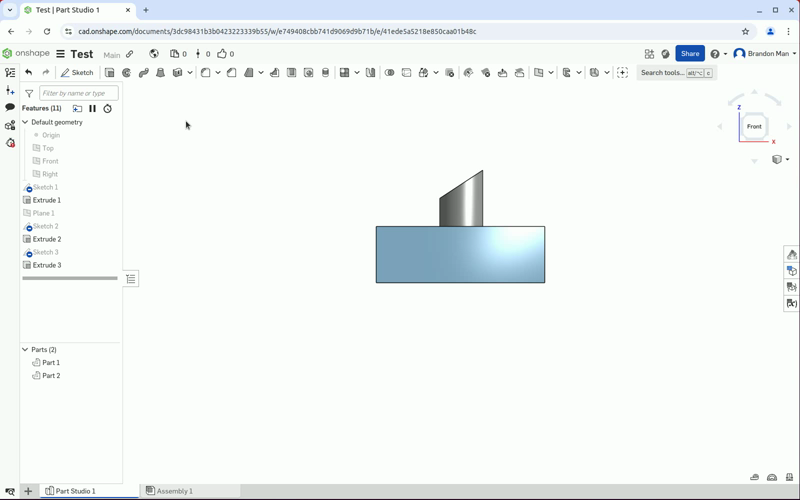
key(shift+h)
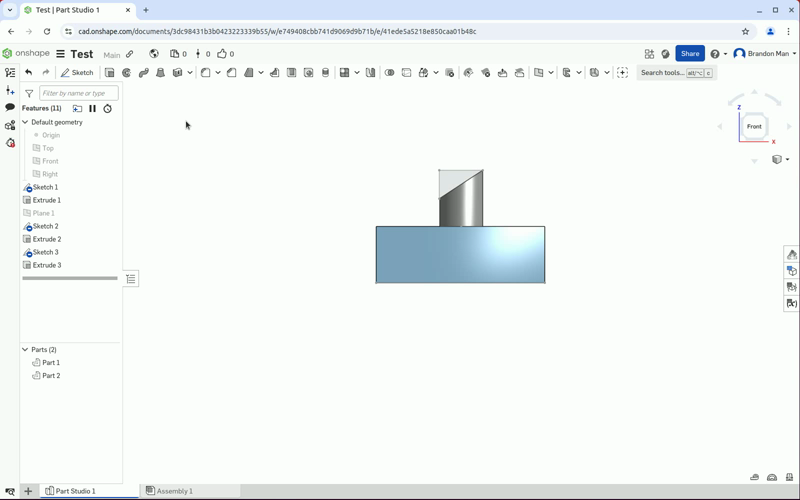
key(shift+h)
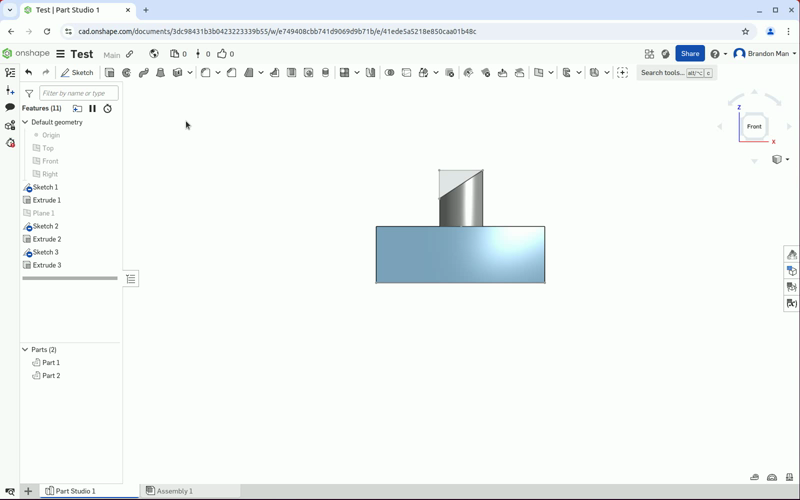
key(shift+7)
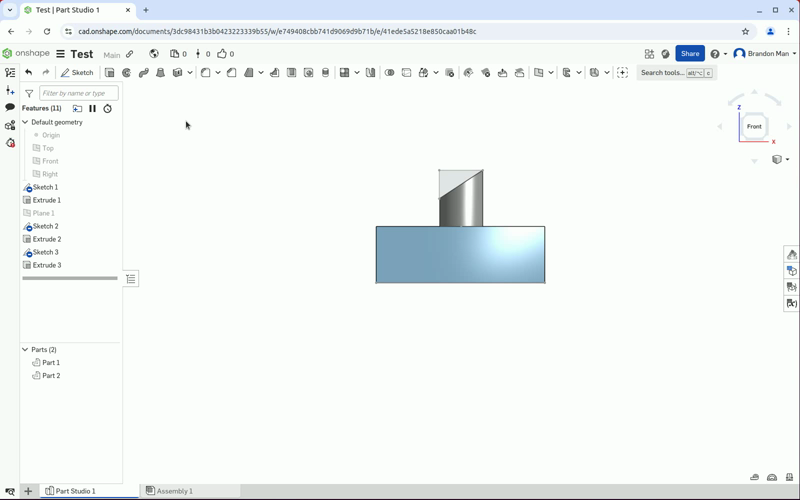
key(left, 2)
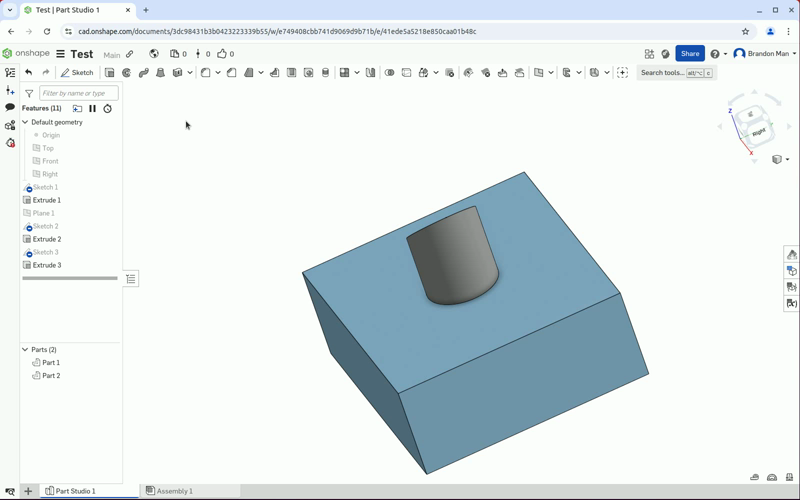
key(down, 2)
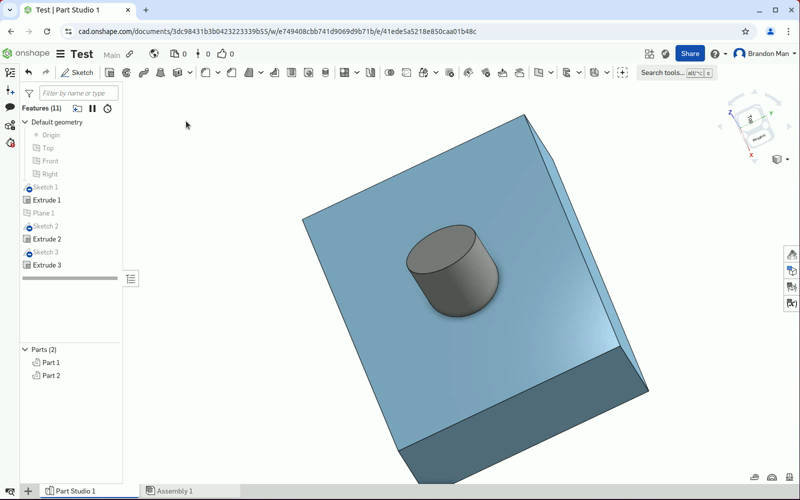
key(up, 2)
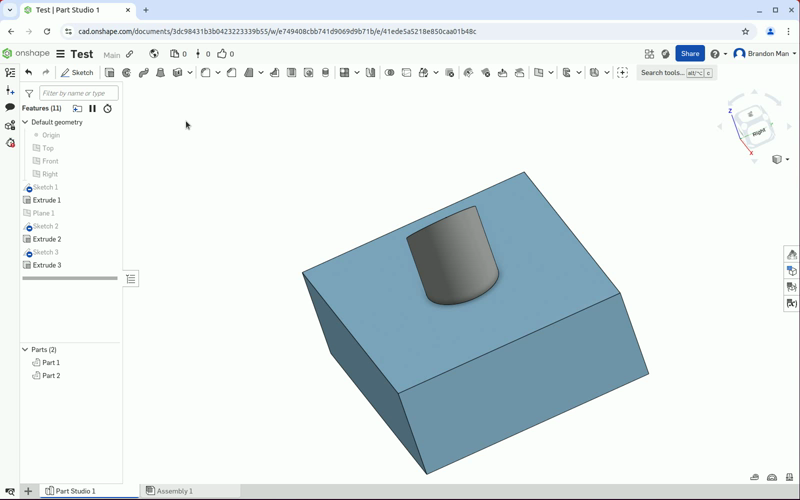
key(right, 2)
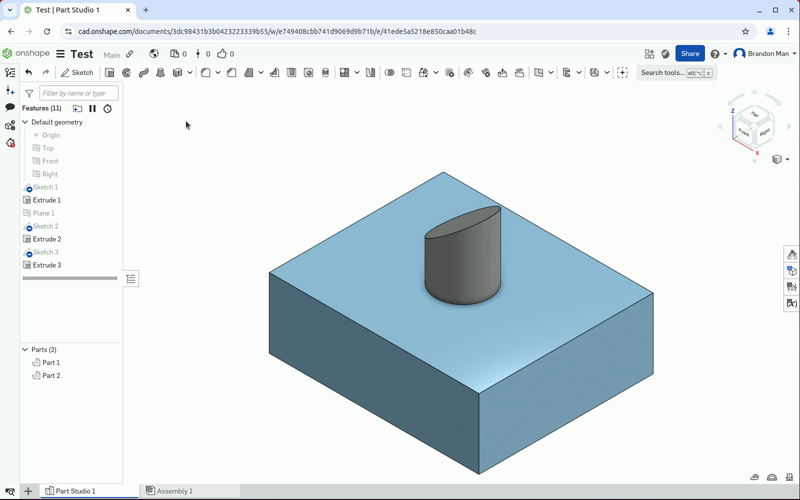
mouse_move(73, 189)
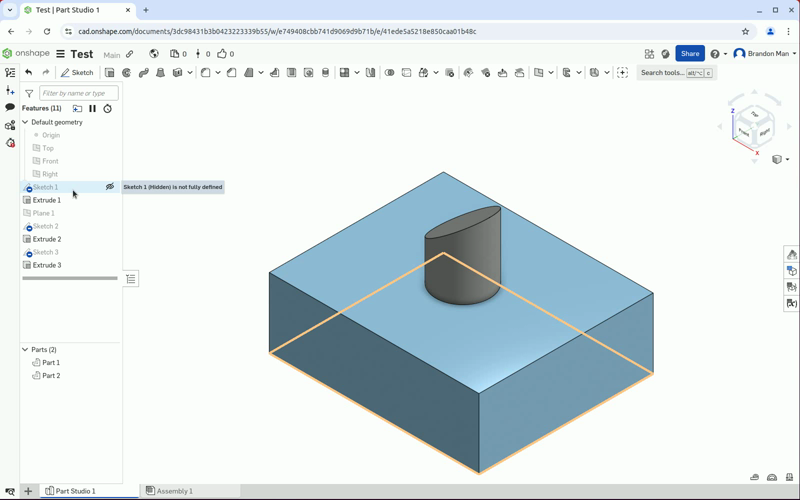
click(73, 189)